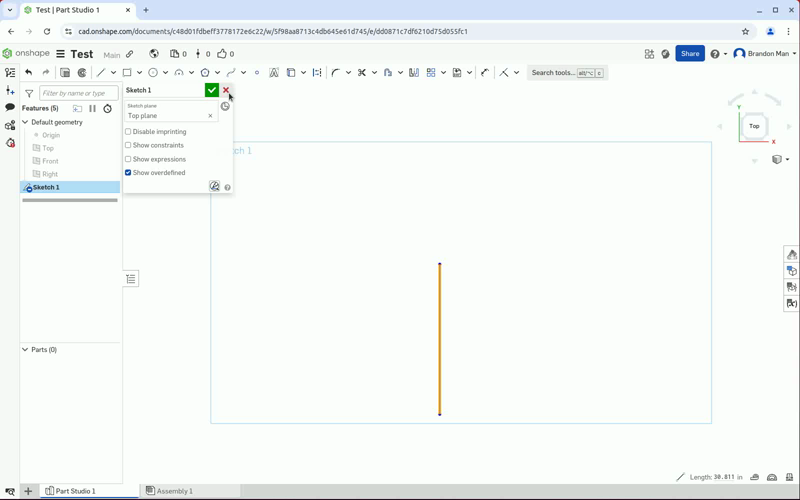
key(shift+h)
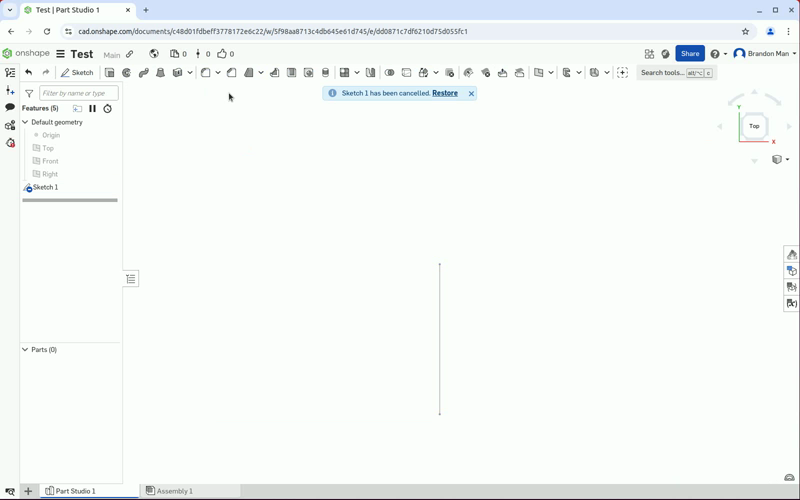
key(shift+s)
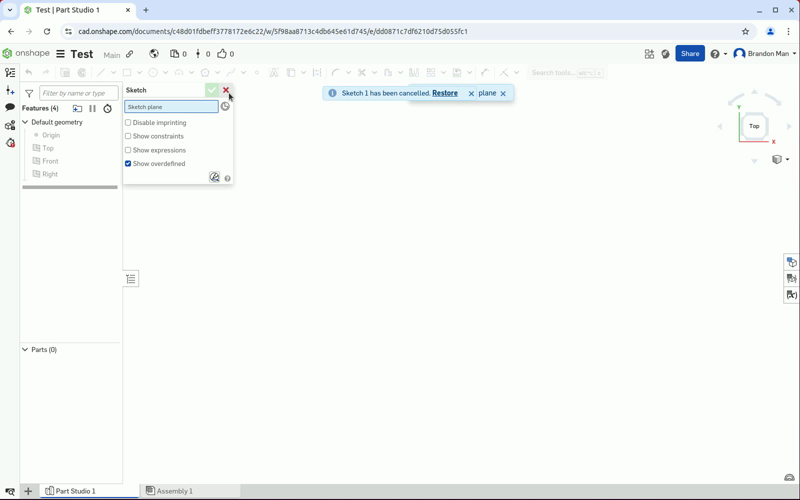
mouse_move(73, 150)
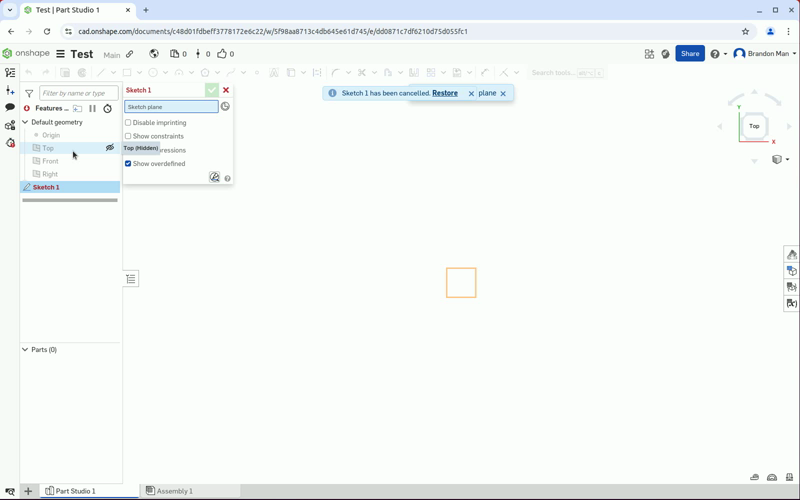
click(73, 150)
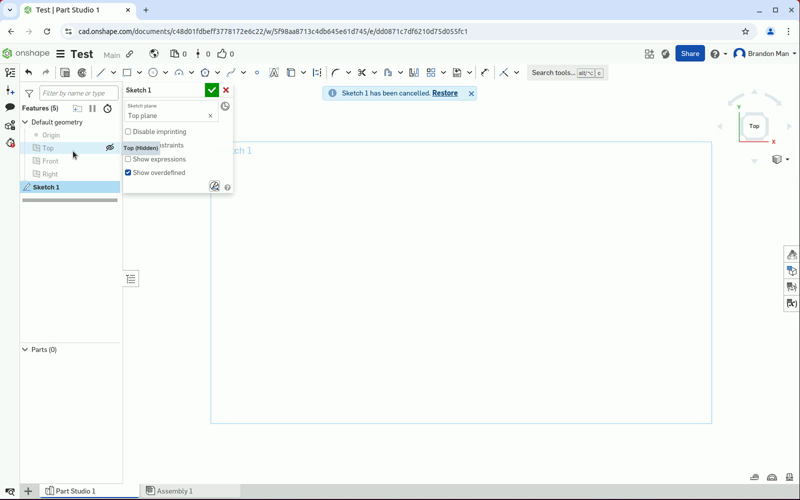
mouse_move(73, 352)
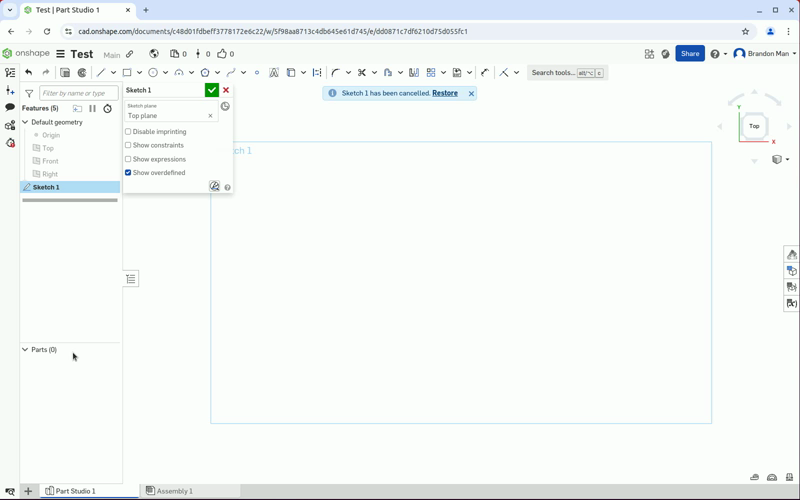
key(y)
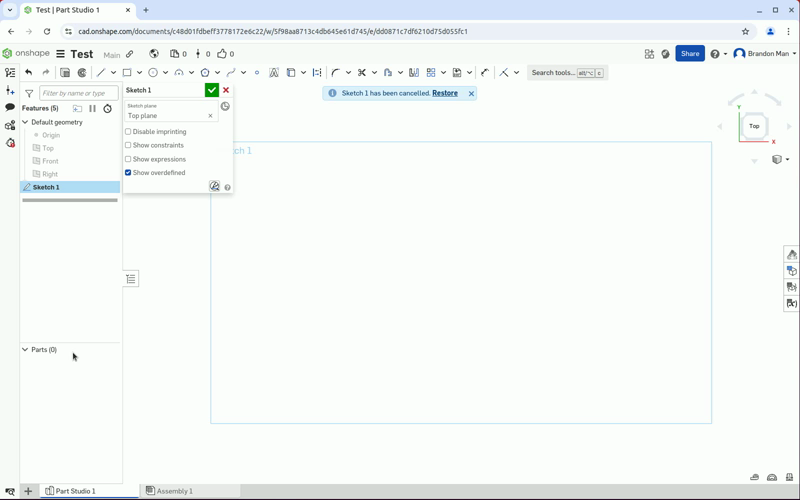
key(l)
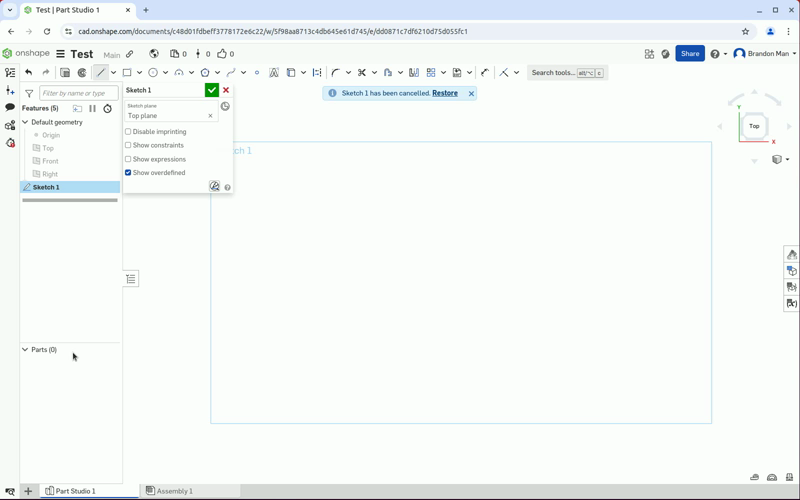
key_down(shift)
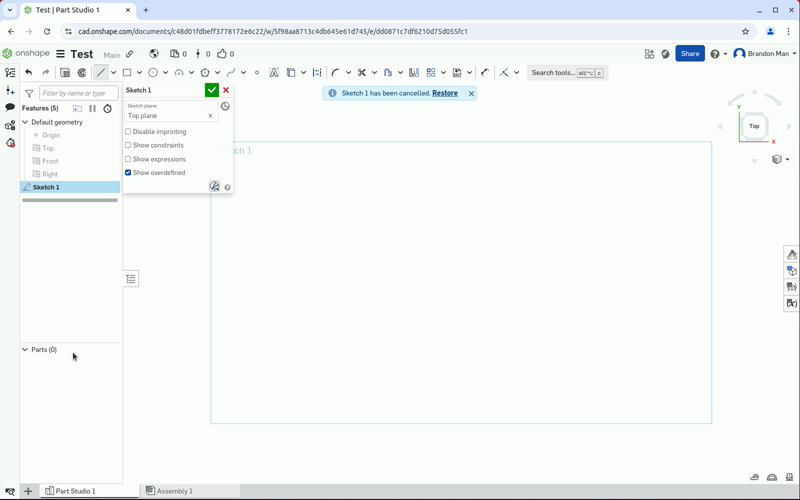
mouse_move(413, 329)
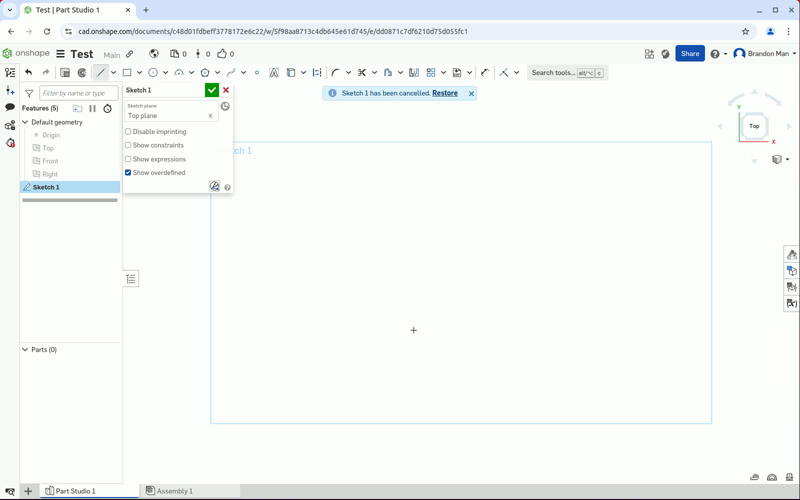
click(413, 329)
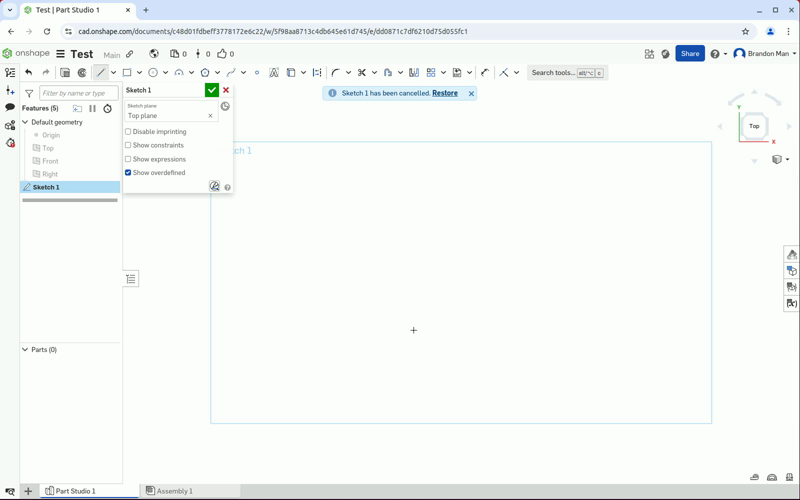
key_up(shift)
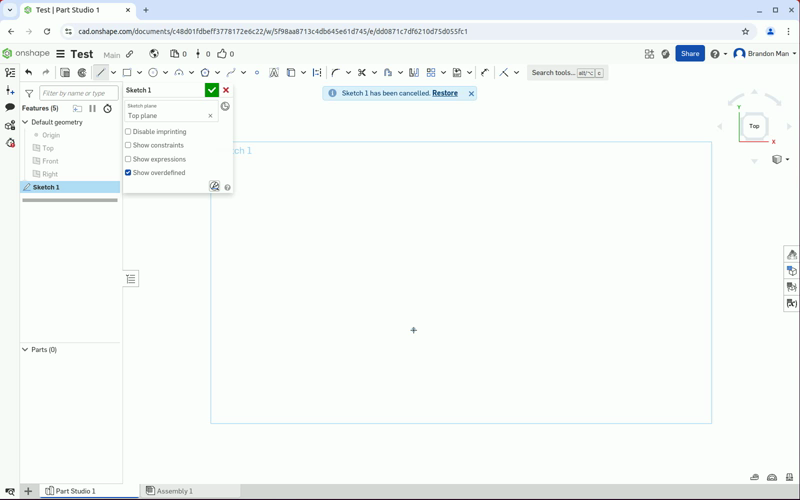
key_down(shift)
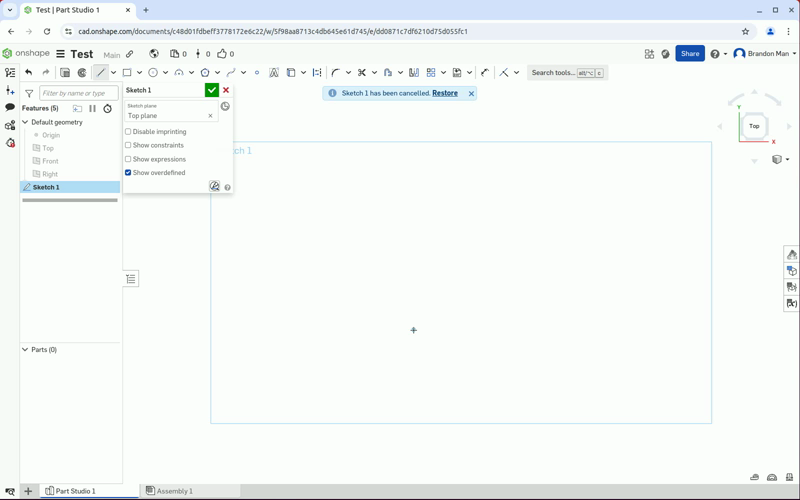
mouse_move(506, 329)
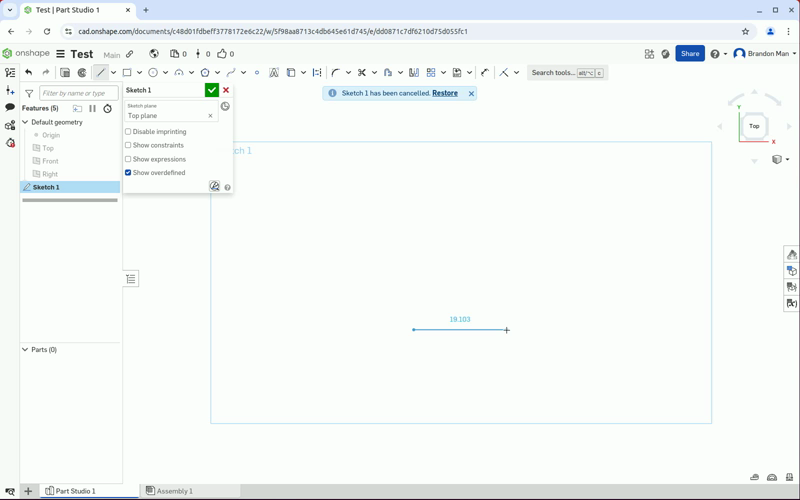
click(506, 329)
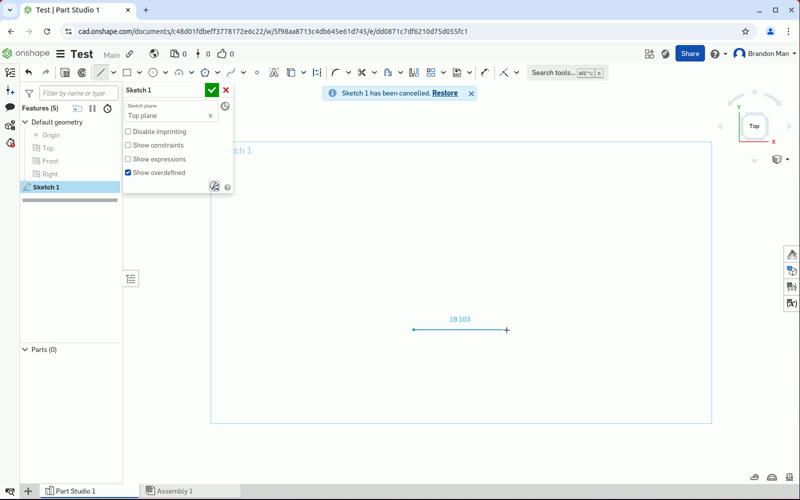
key_up(shift)
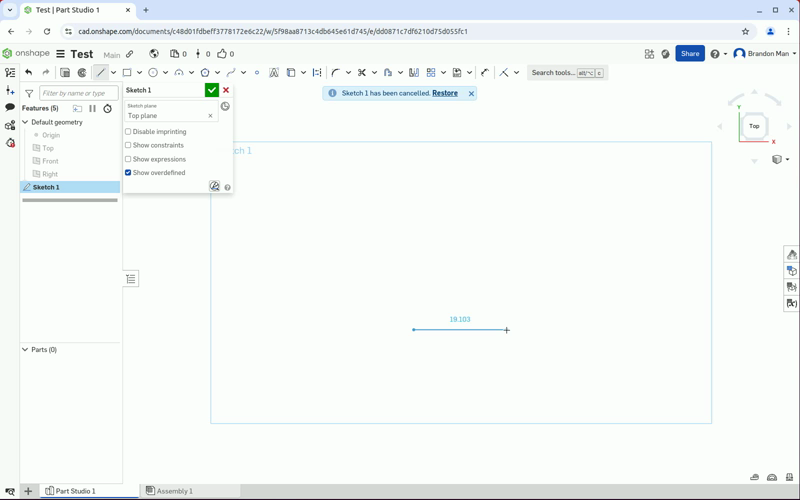
key_down(shift)
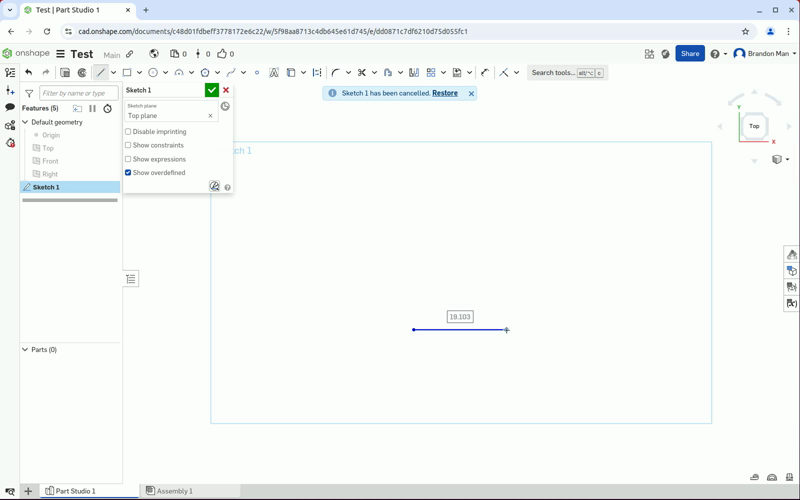
mouse_move(506, 237)
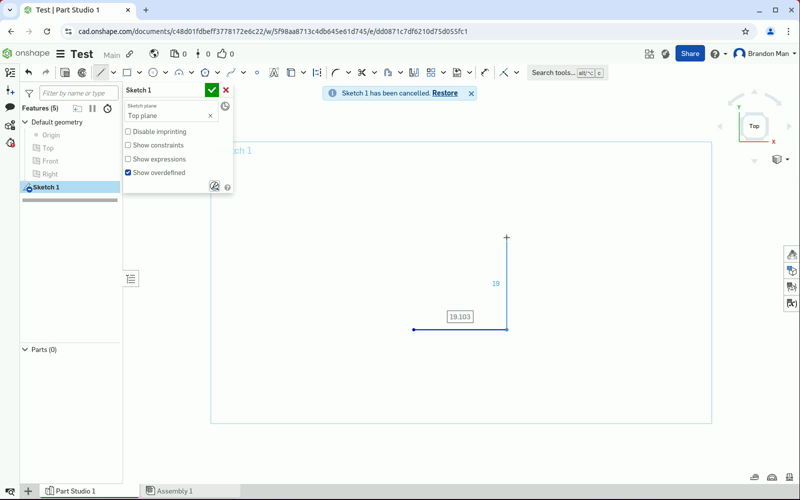
click(506, 237)
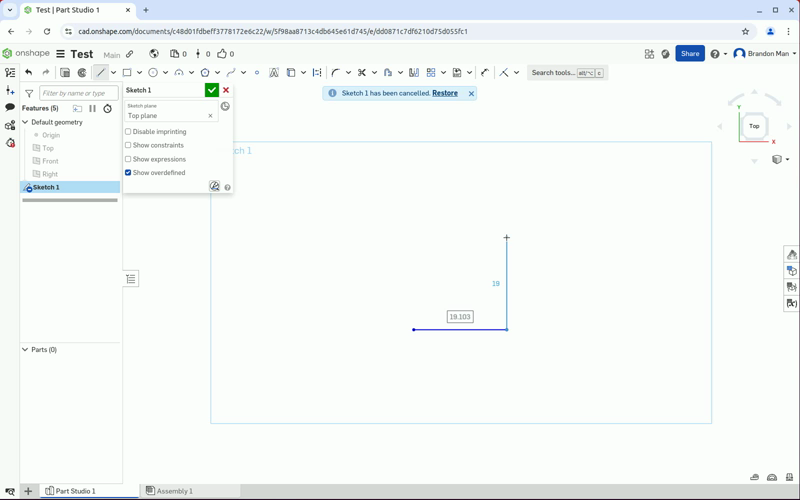
key_up(shift)
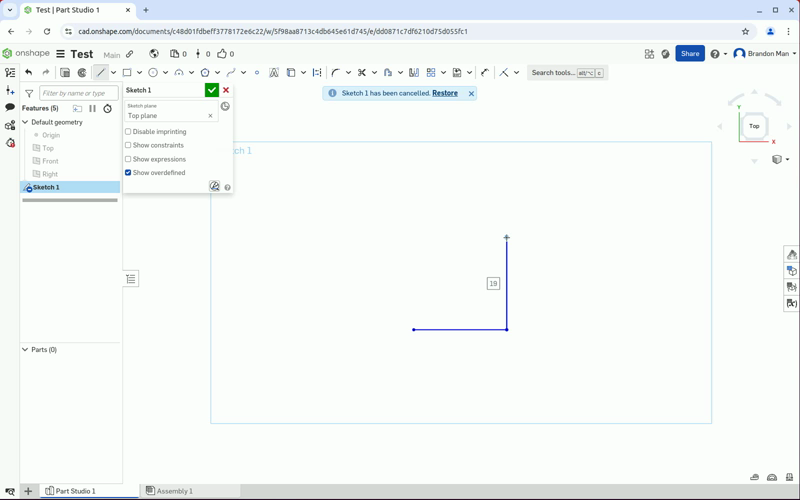
key_down(shift)
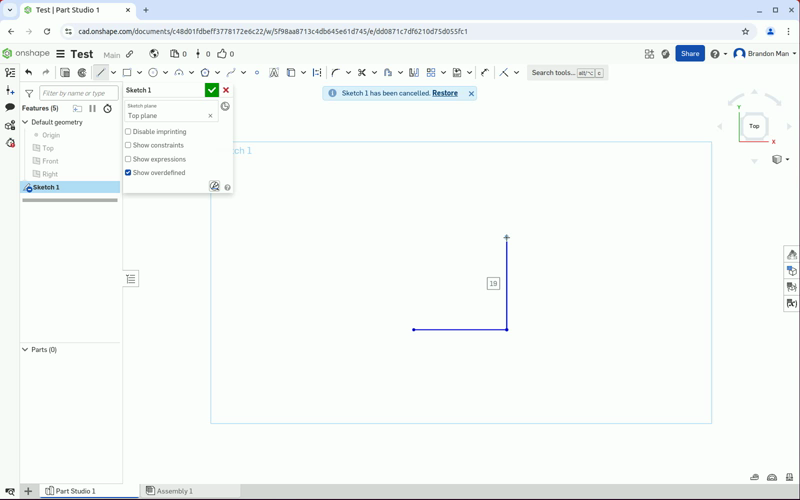
mouse_move(413, 237)
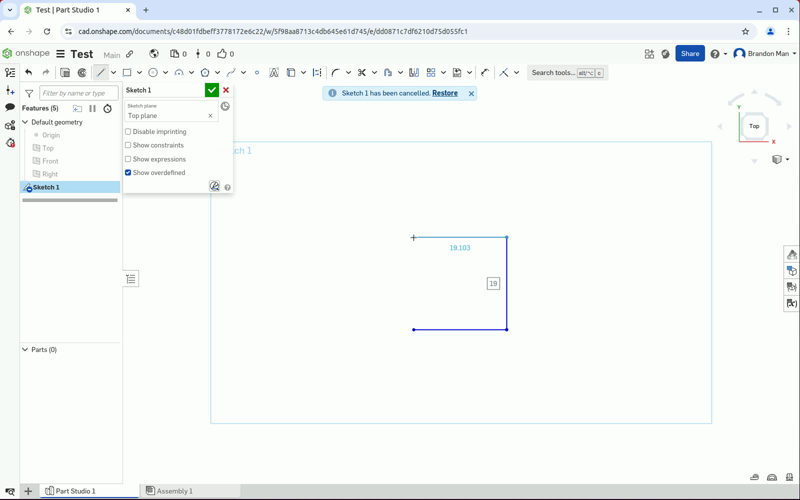
click(413, 237)
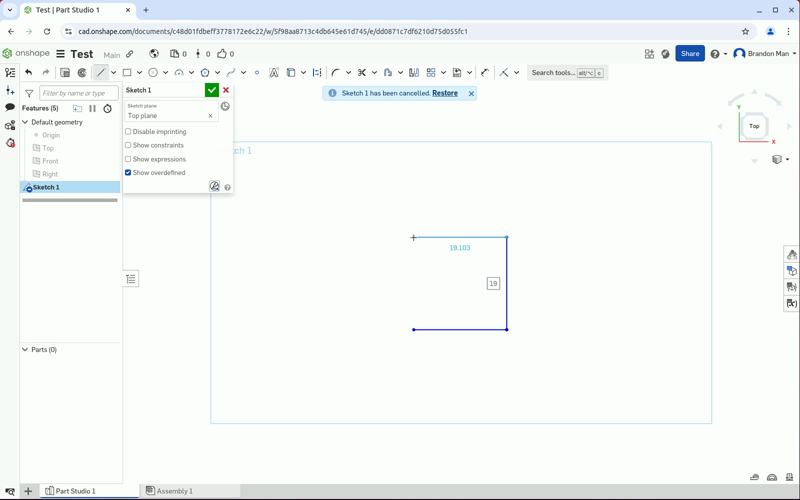
key_up(shift)
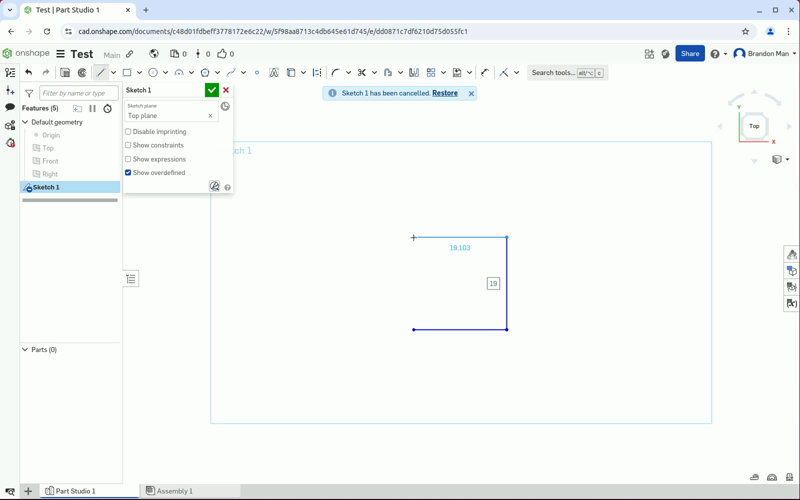
key_down(shift)
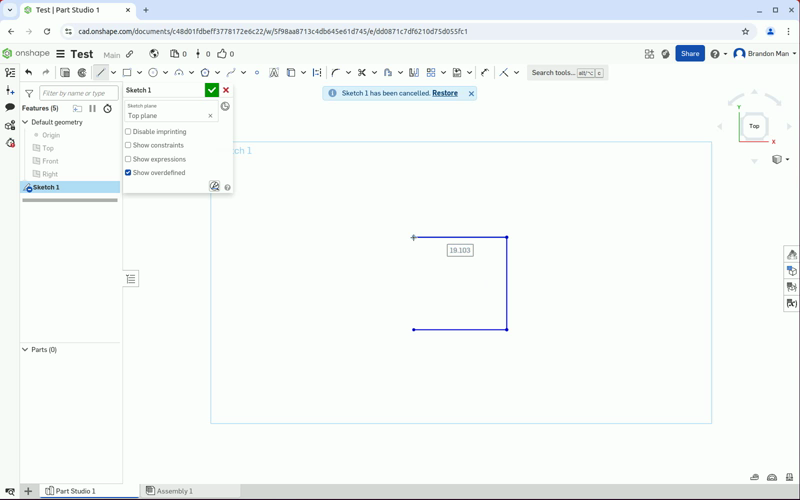
mouse_move(413, 329)
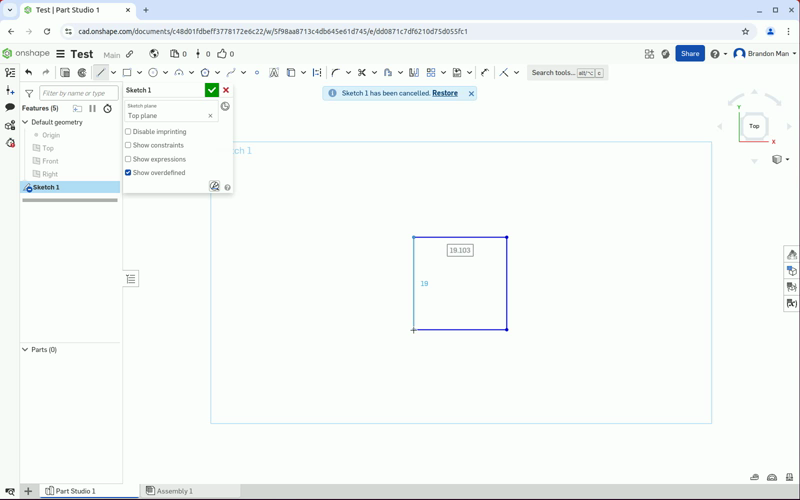
key_up(shift)
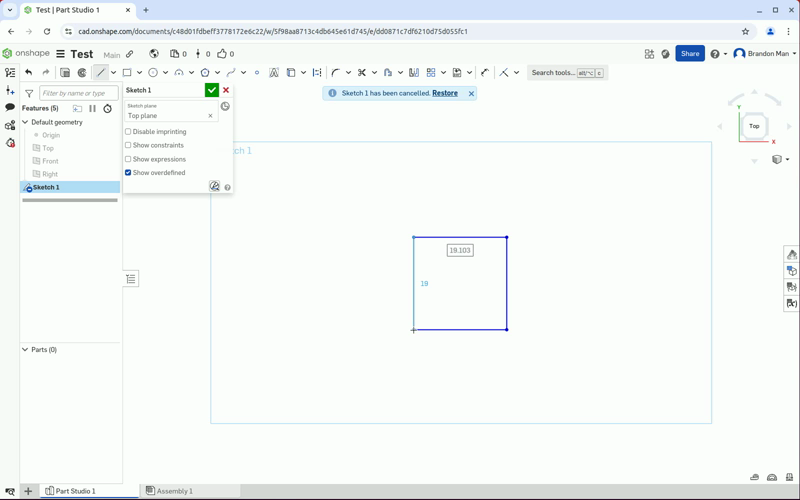
click(413, 329)
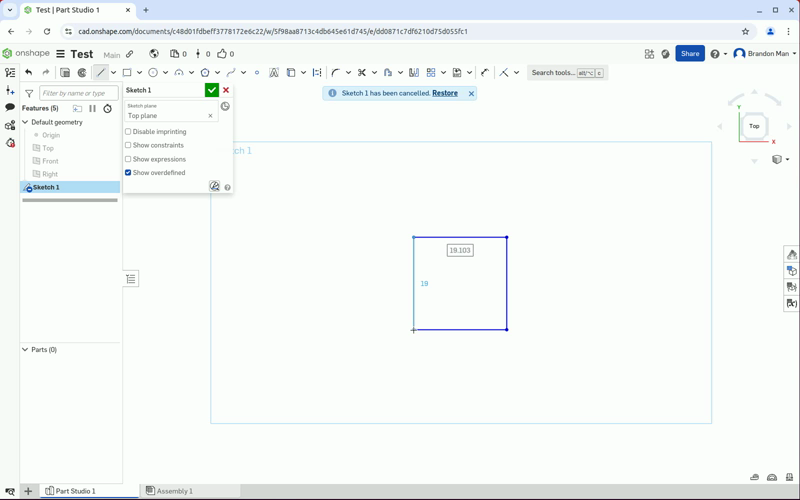
key(esc)
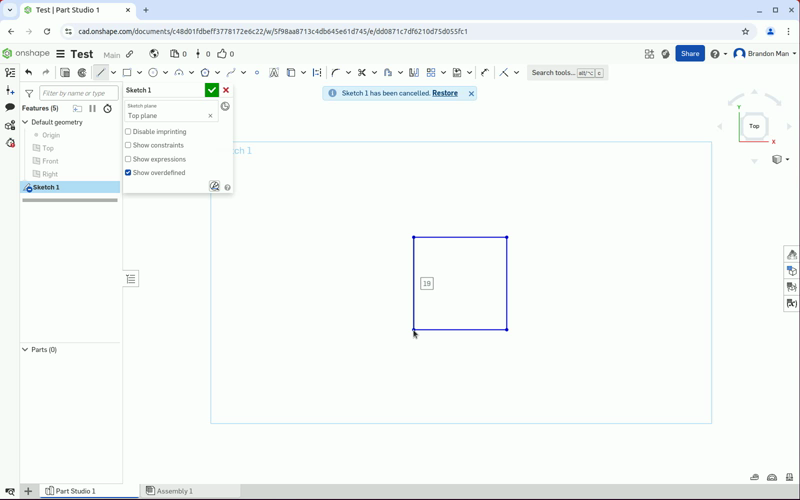
mouse_move(457, 242)
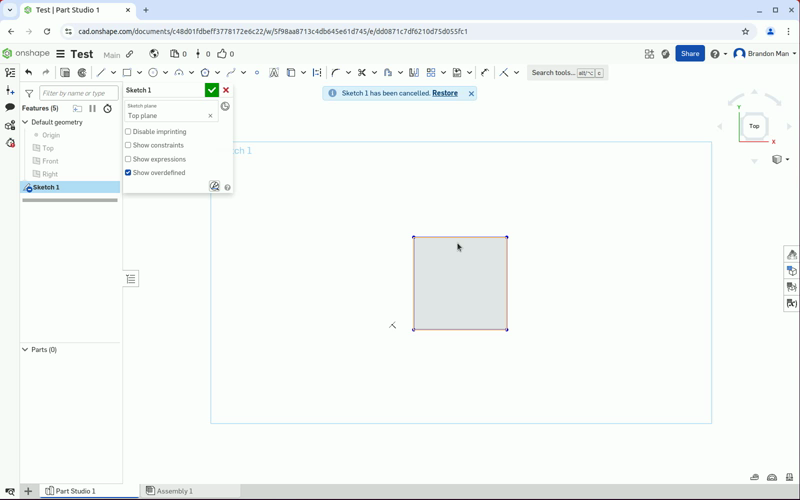
click(457, 242)
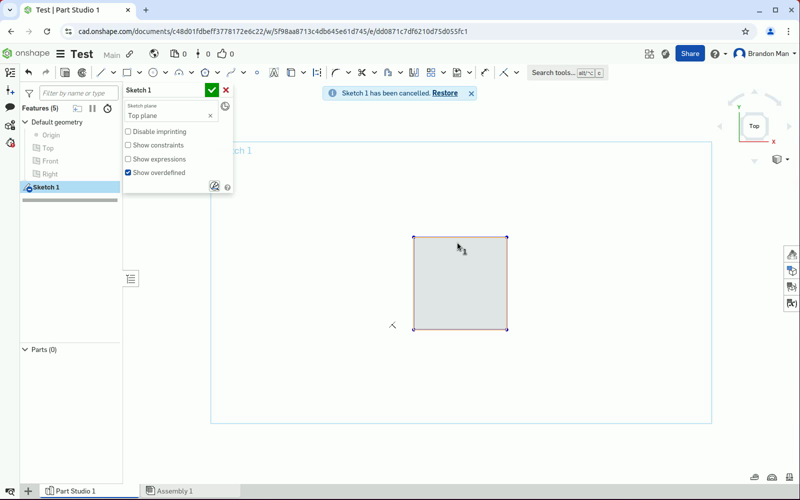
mouse_move(73, 352)
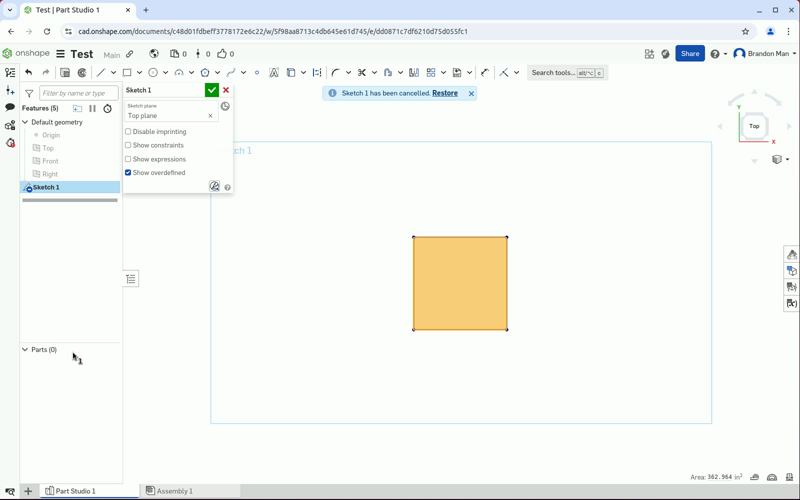
key(shift+y)
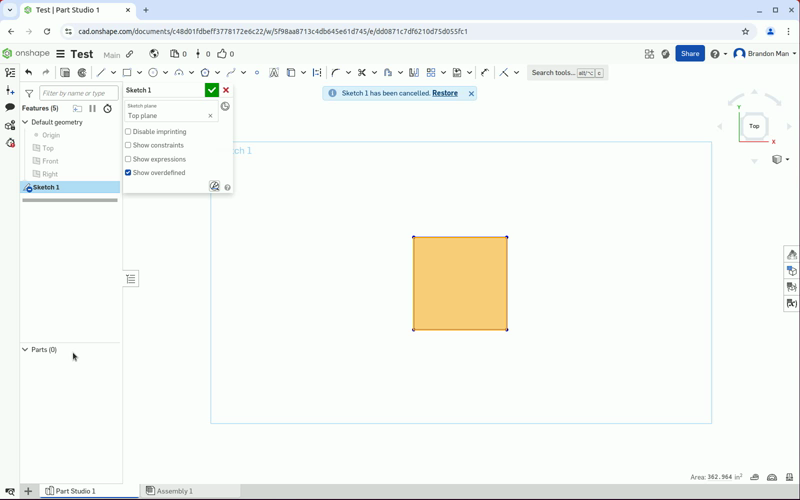
key(shift+e)
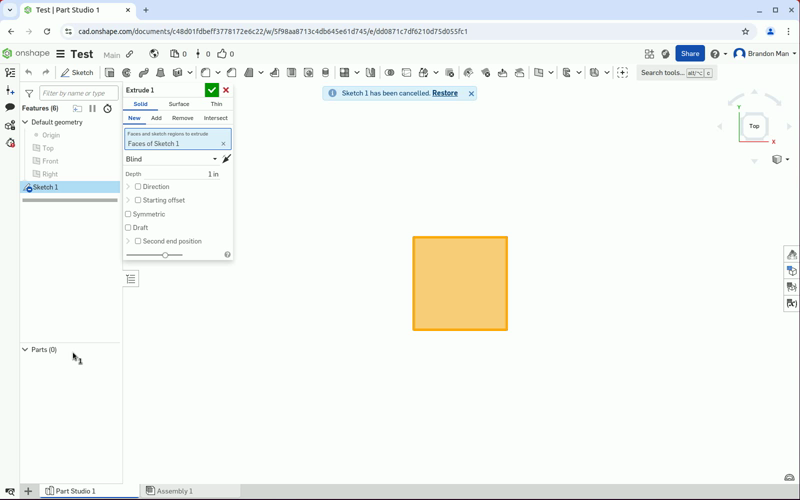
mouse_move(143, 106)
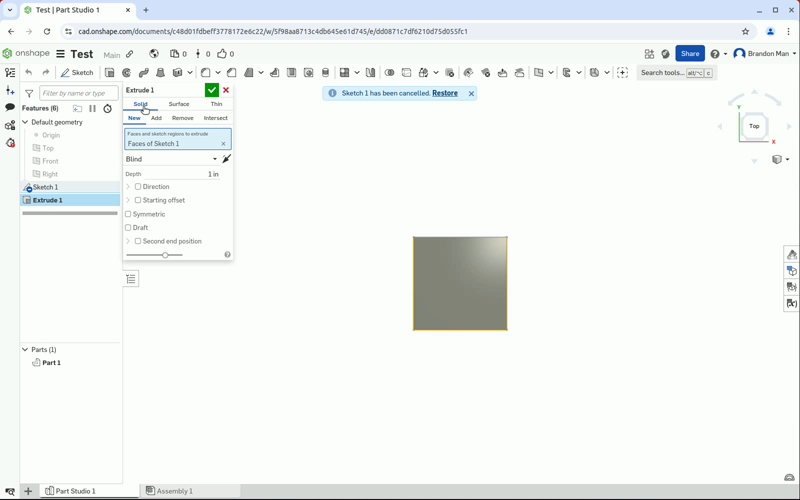
click(143, 106)
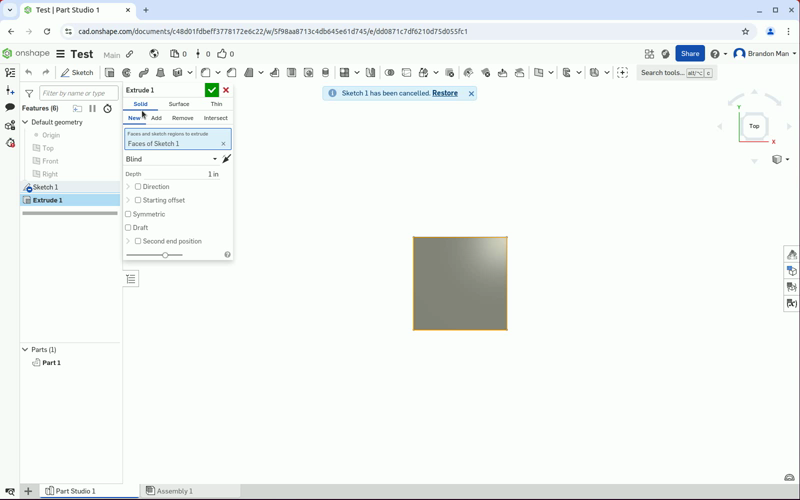
mouse_move(137, 120)
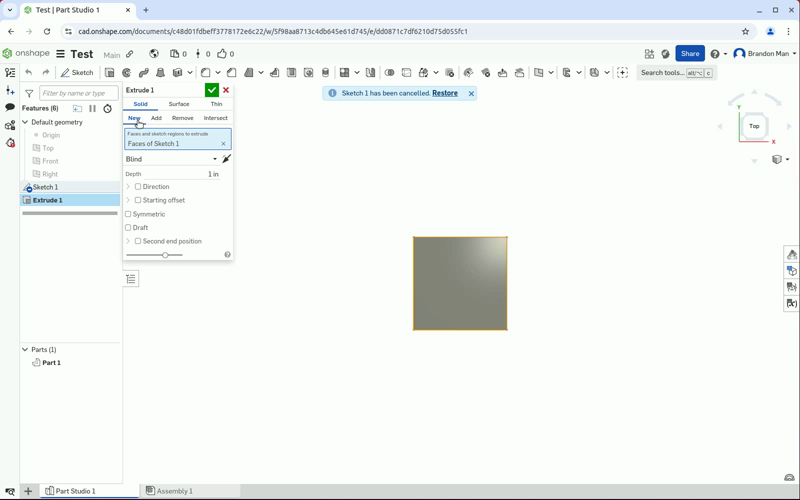
click(137, 120)
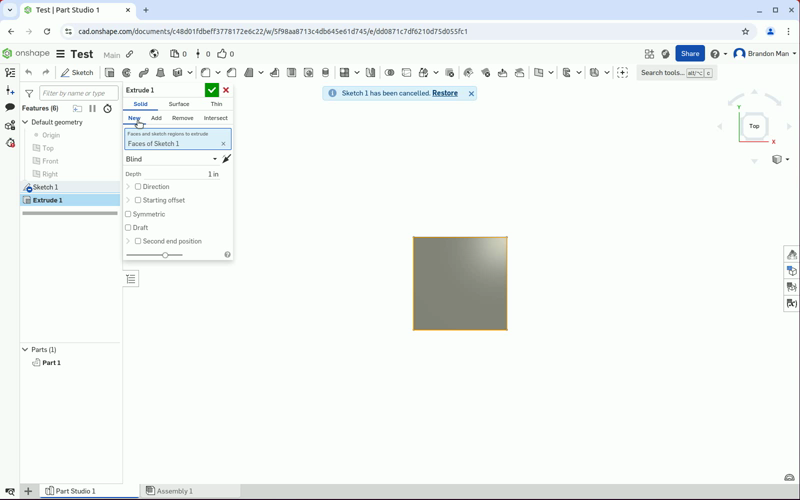
key(tab, 4)
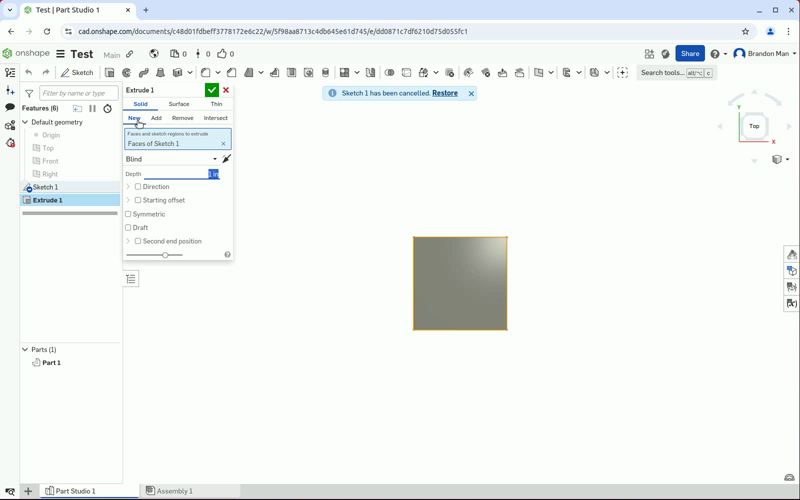
text(20.22)
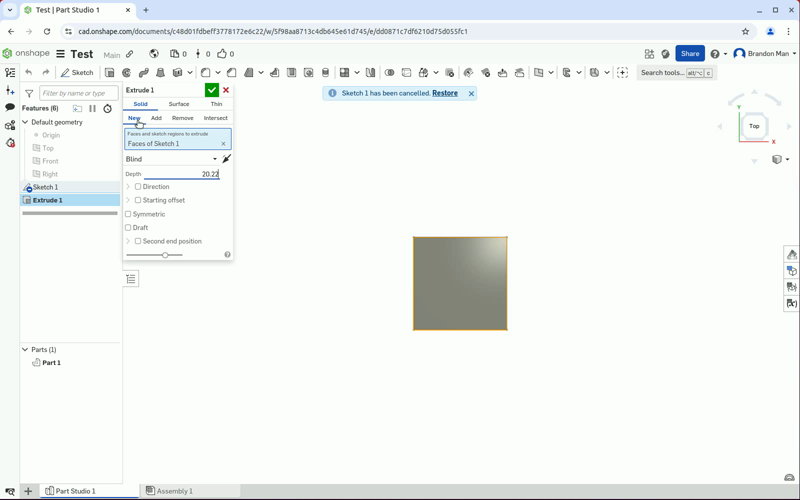
key(enter)
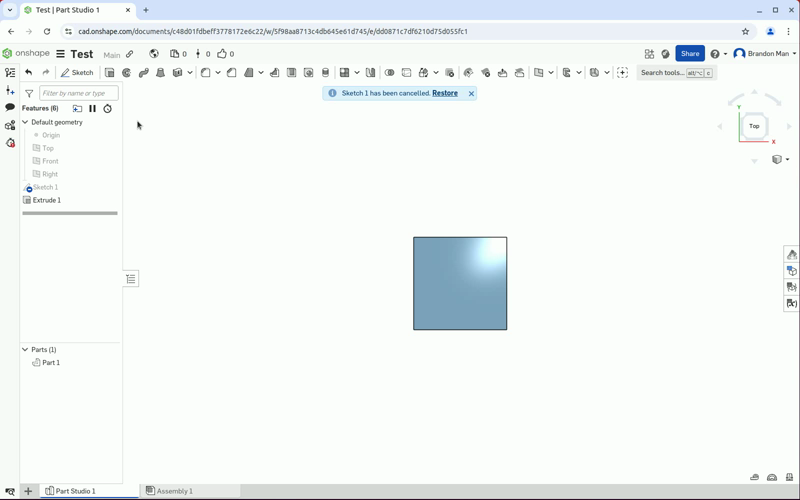
key(shift+h)
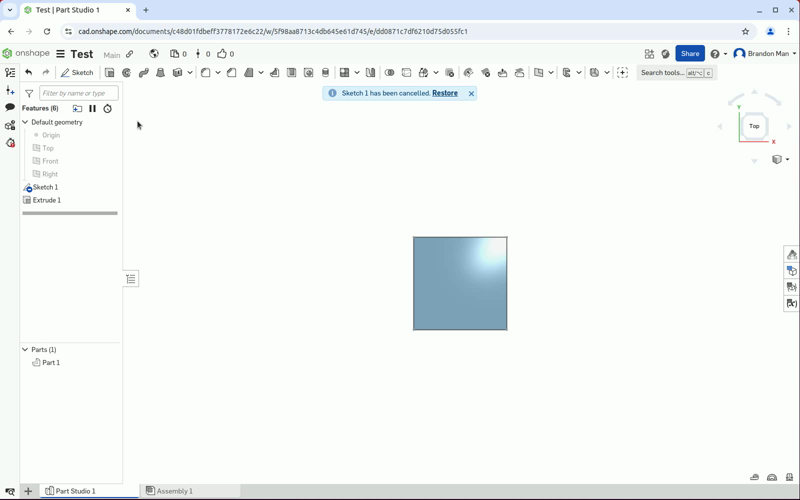
key(shift+h)
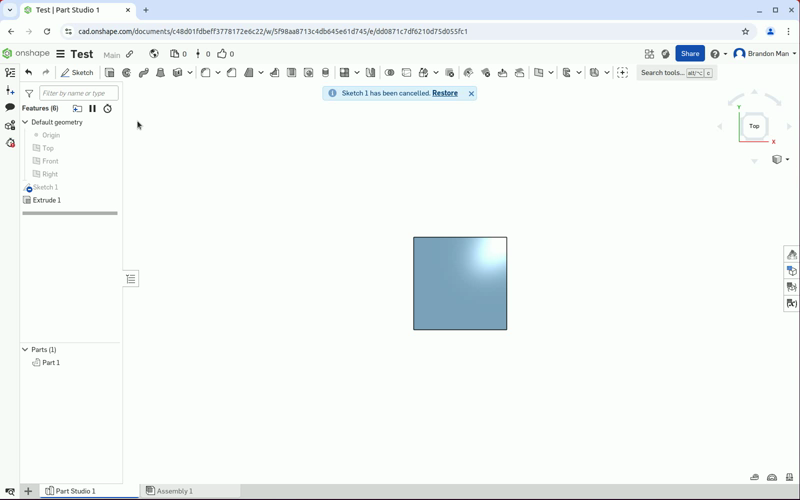
mouse_move(73, 189)
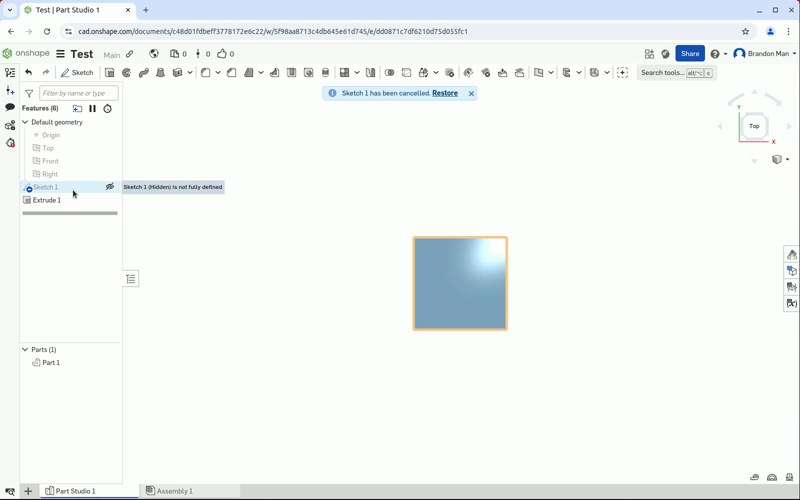
click(73, 189)
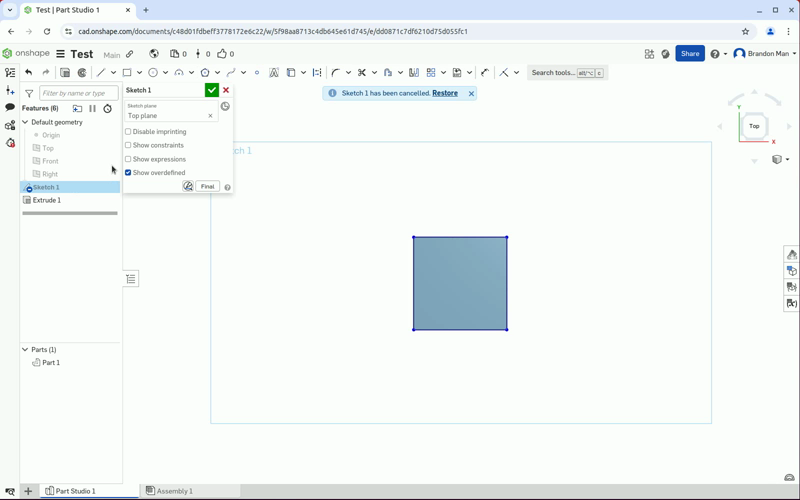
mouse_move(229, 92)
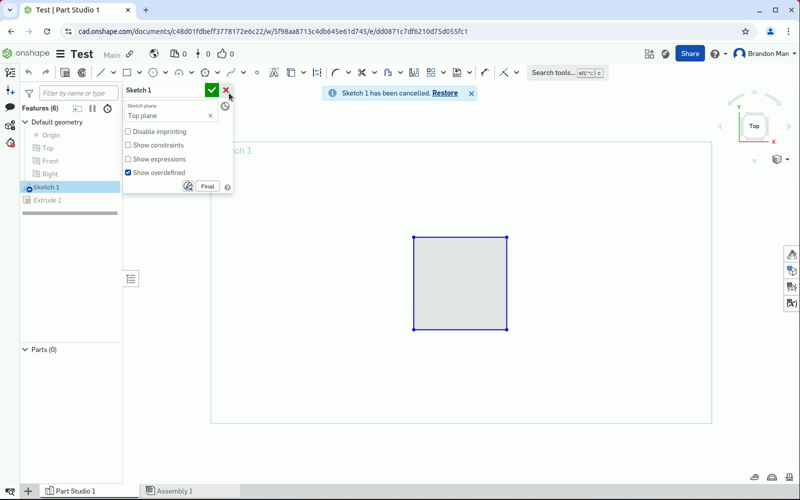
click(229, 92)
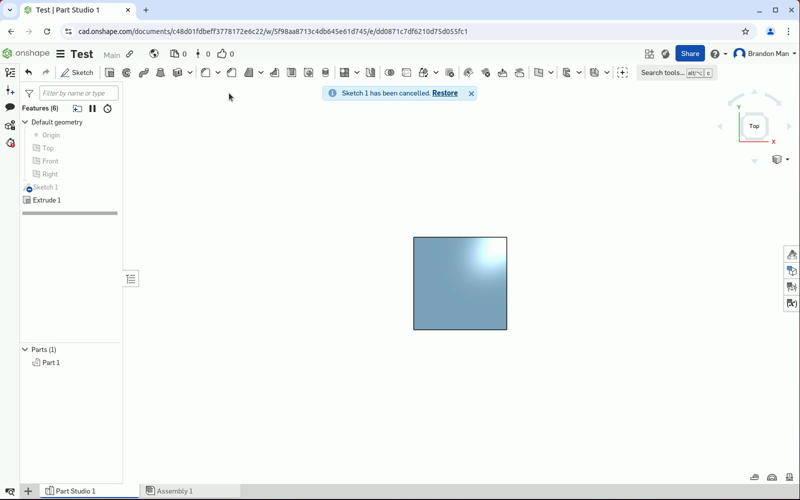
mouse_move(541, 75)
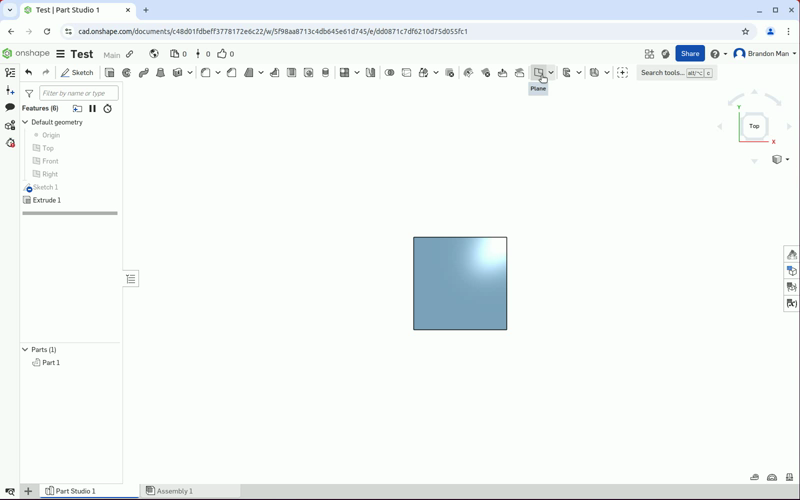
click(541, 75)
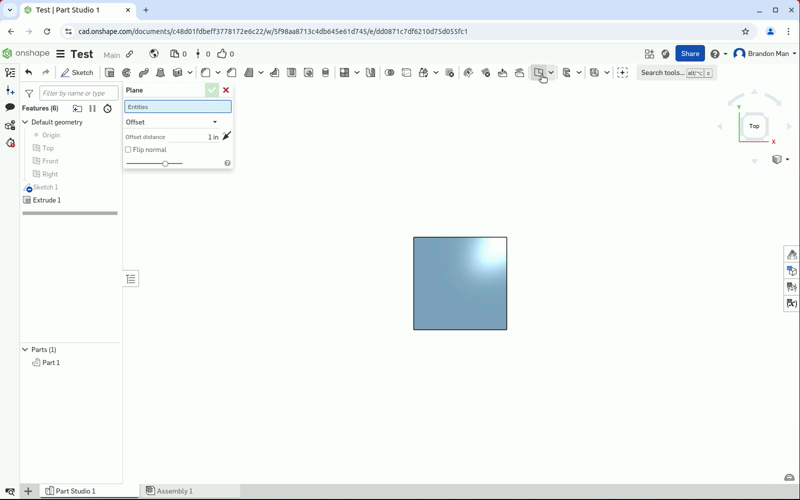
mouse_move(73, 150)
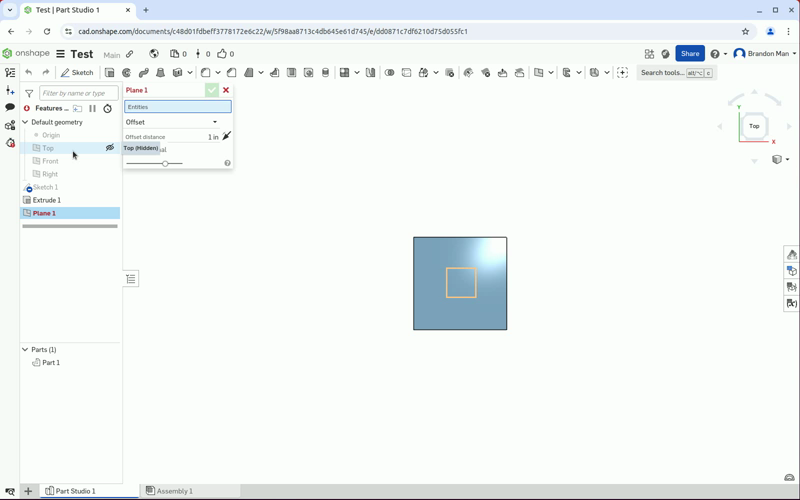
click(73, 150)
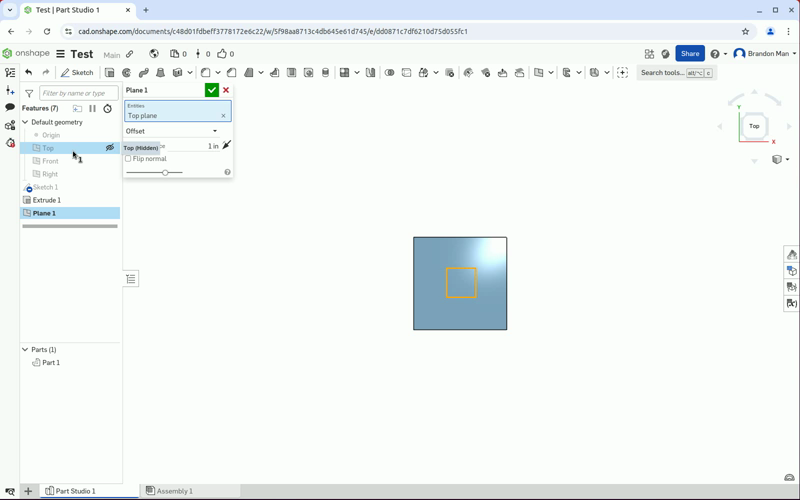
key(tab, 2)
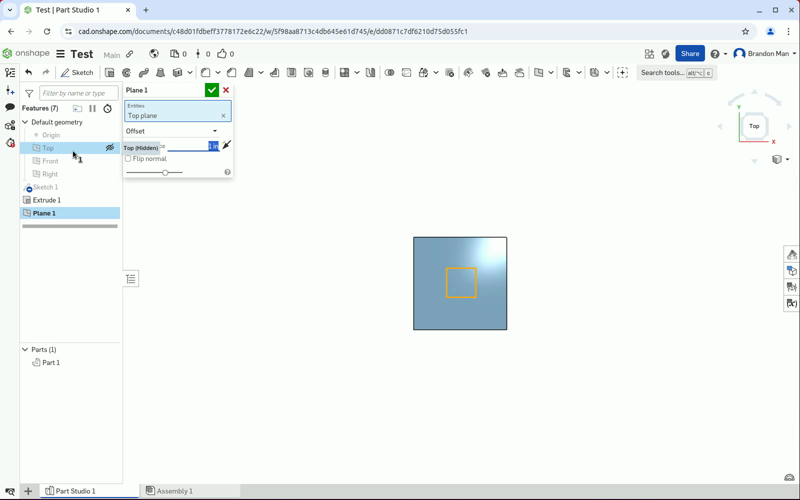
text(20.212)
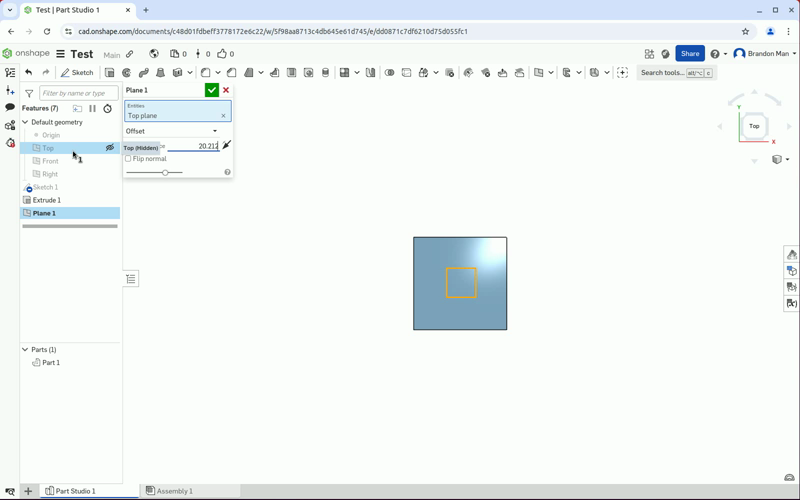
key(enter, 2)
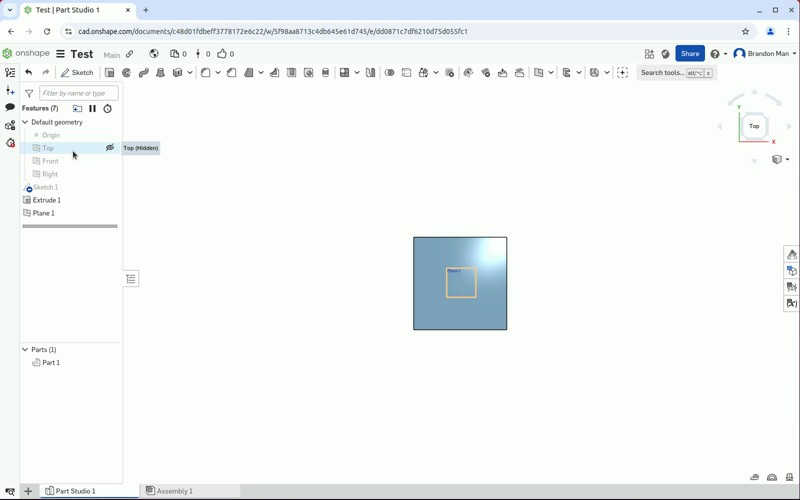
key(shift+s)
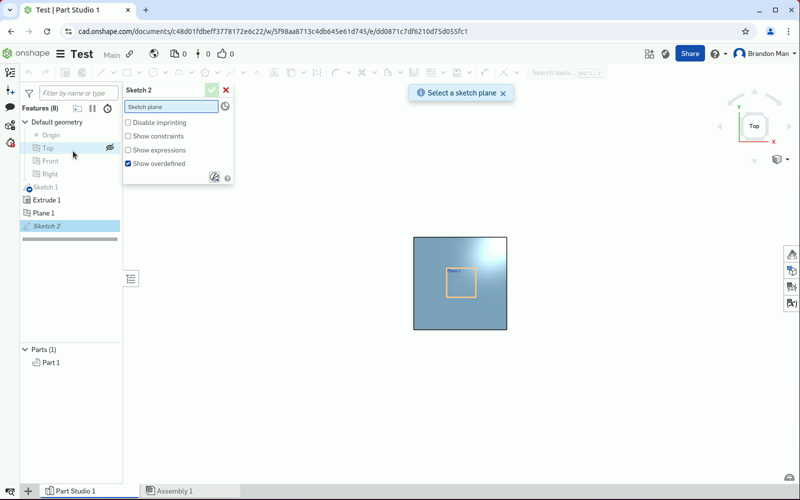
mouse_move(73, 215)
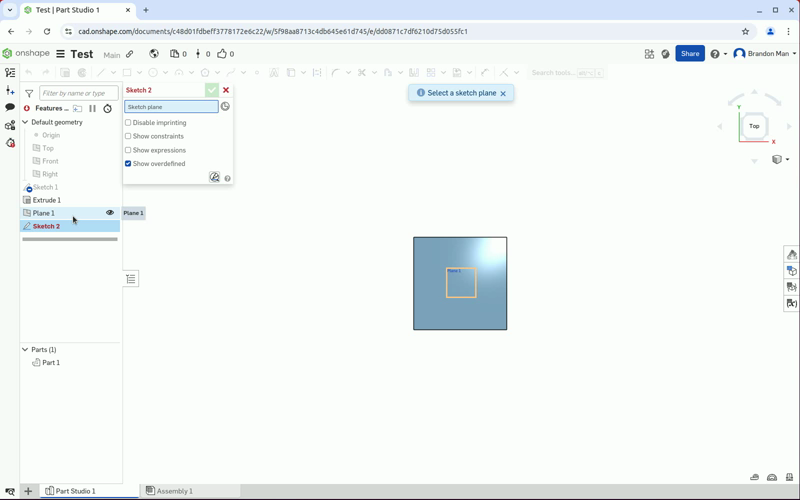
click(73, 215)
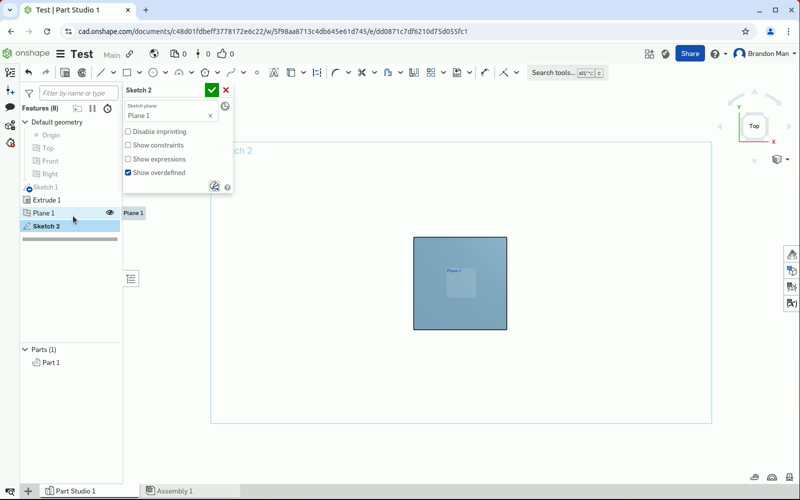
mouse_move(73, 352)
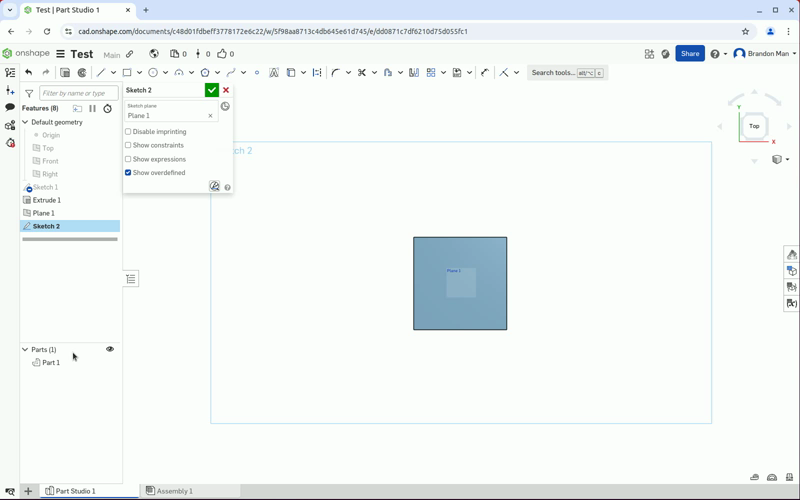
key(y)
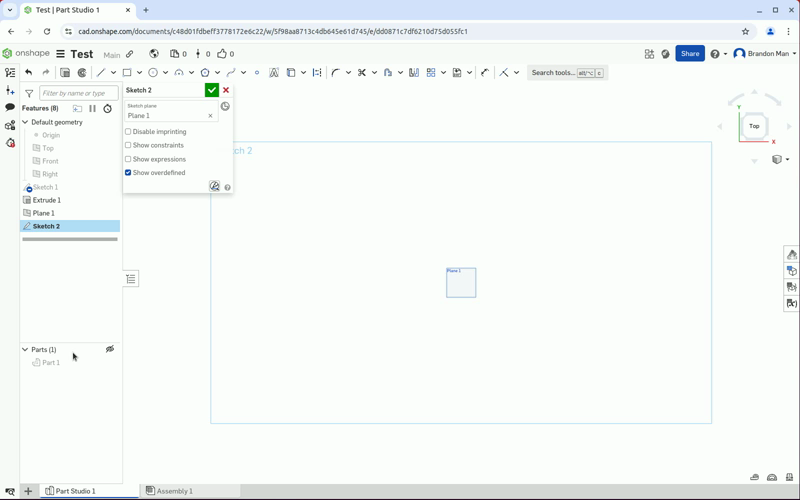
key(l)
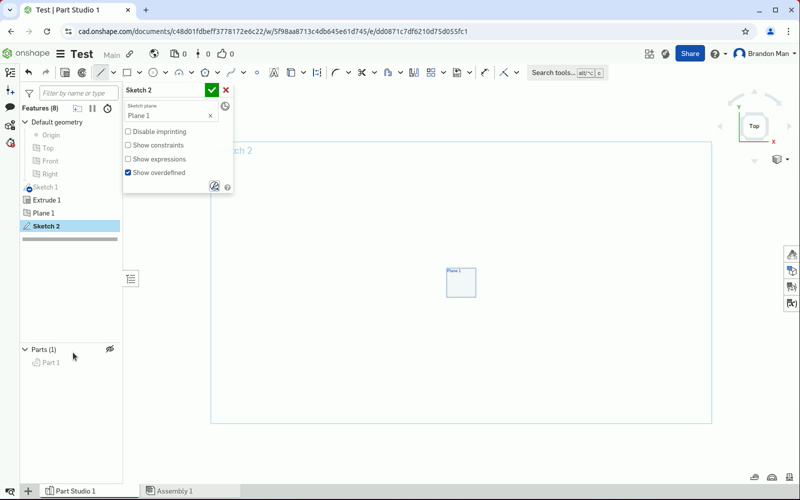
key_down(shift)
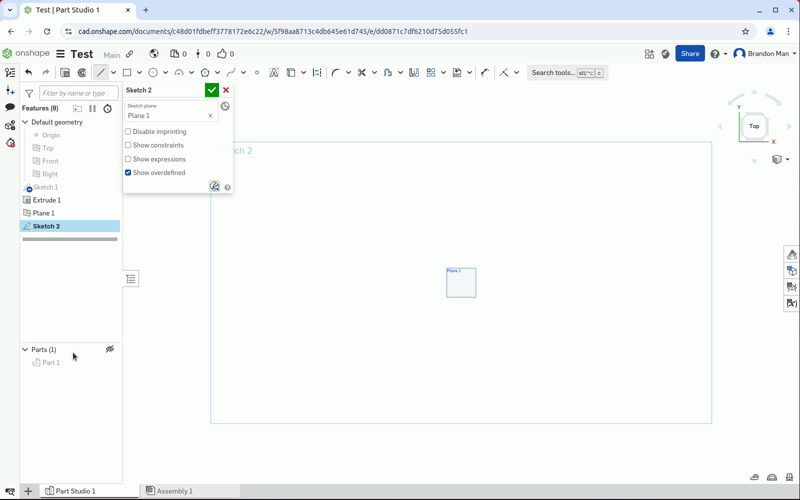
mouse_move(436, 329)
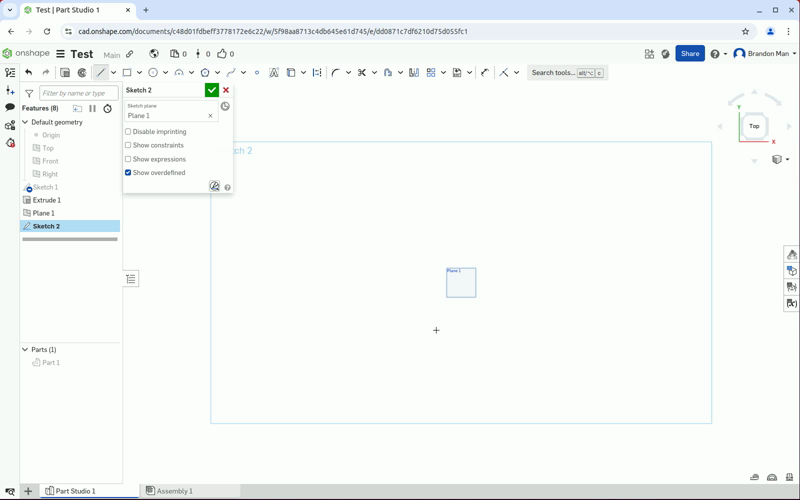
click(436, 329)
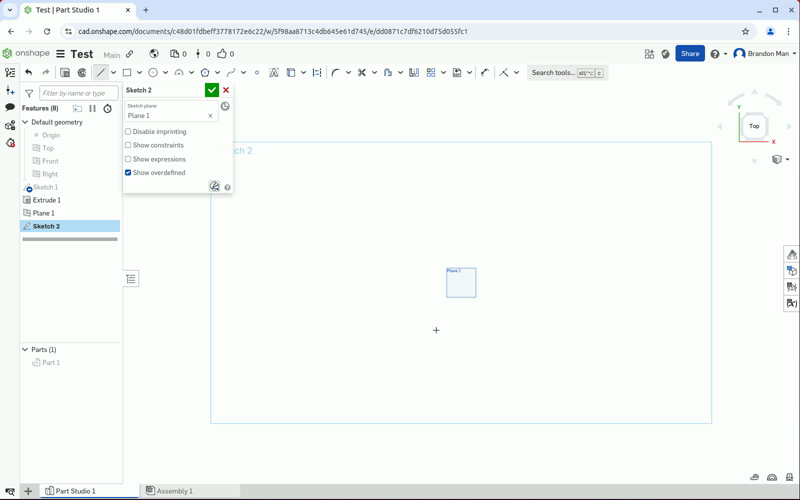
key_up(shift)
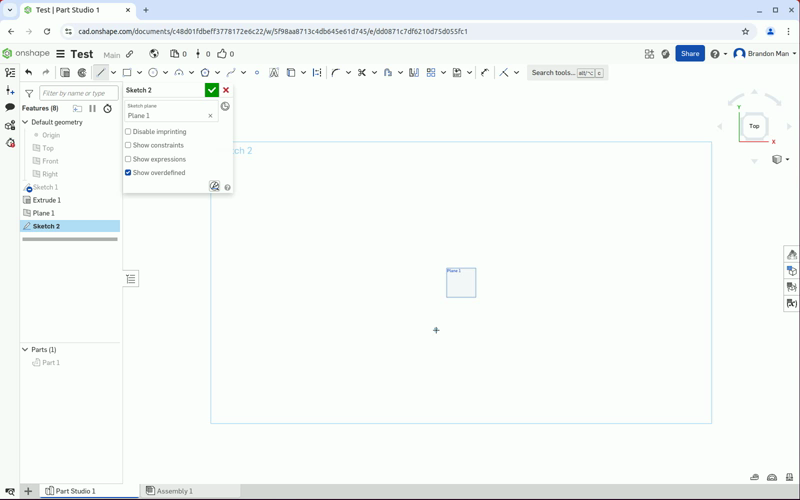
key_down(shift)
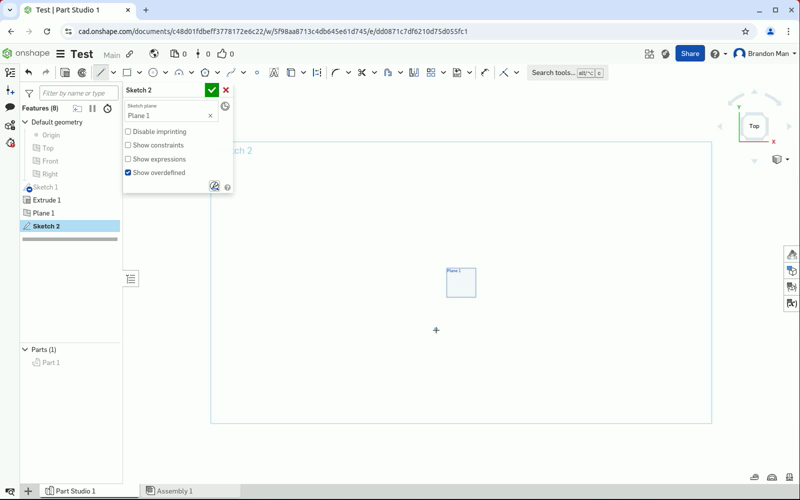
mouse_move(466, 329)
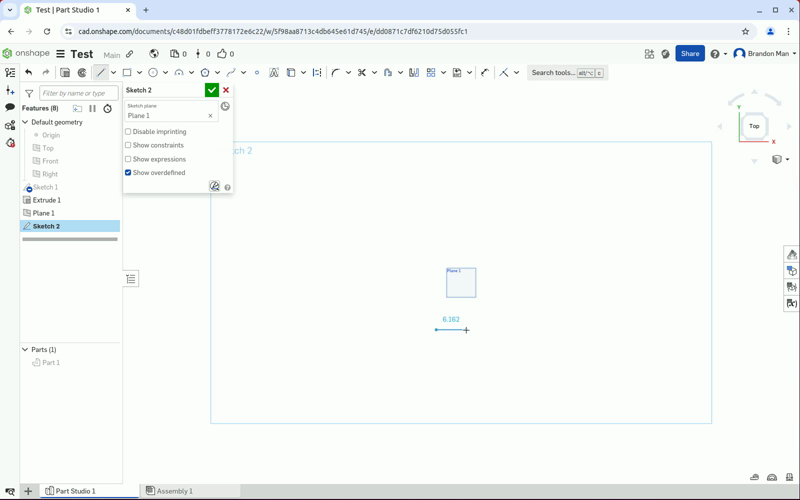
mouse_move(484, 329)
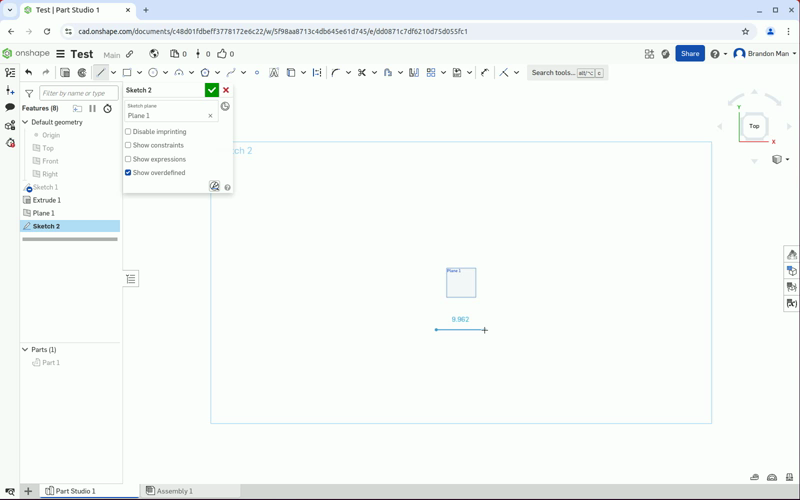
click(484, 329)
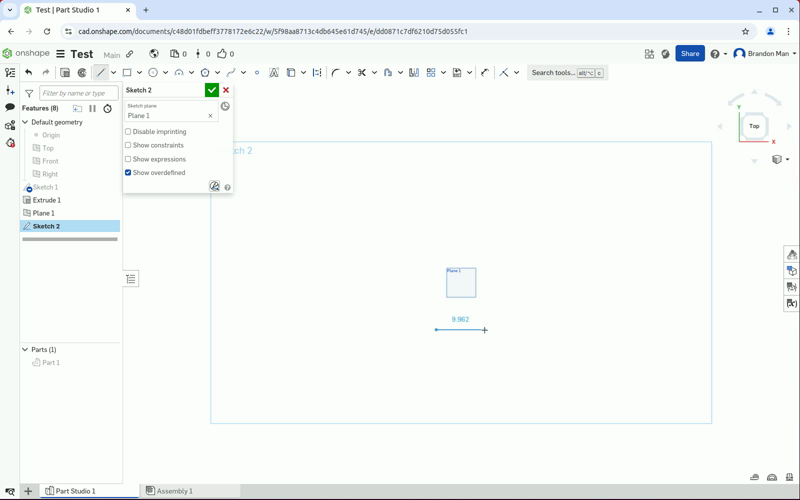
key_up(shift)
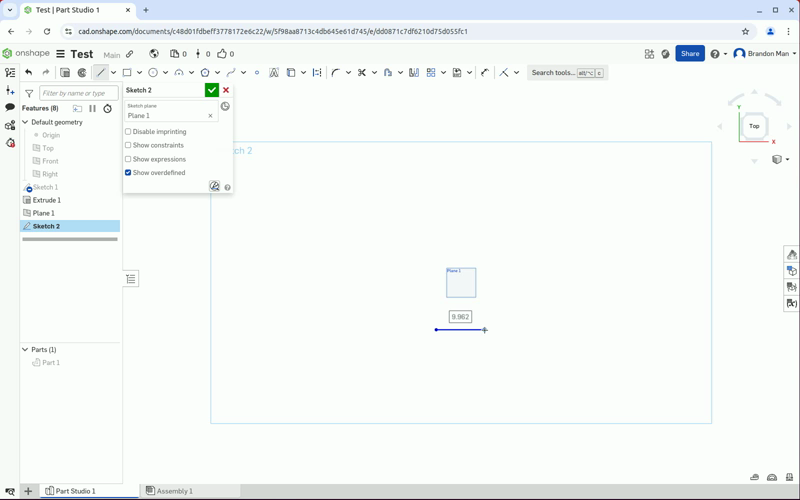
key(esc)
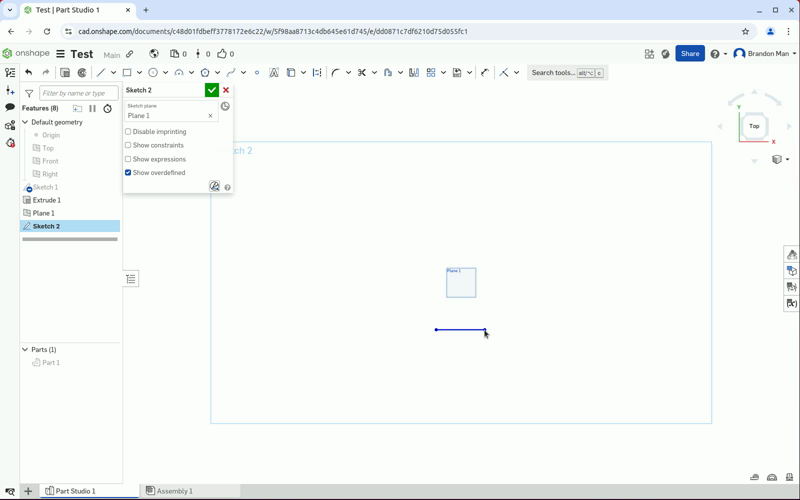
key(a)
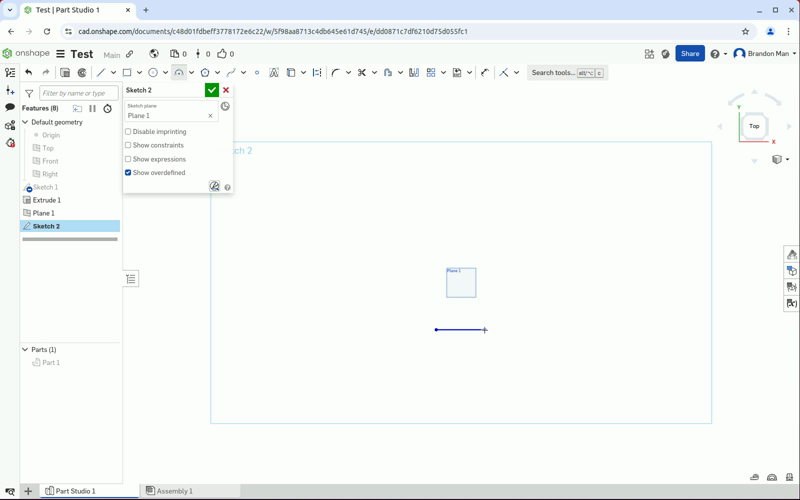
mouse_move(484, 329)
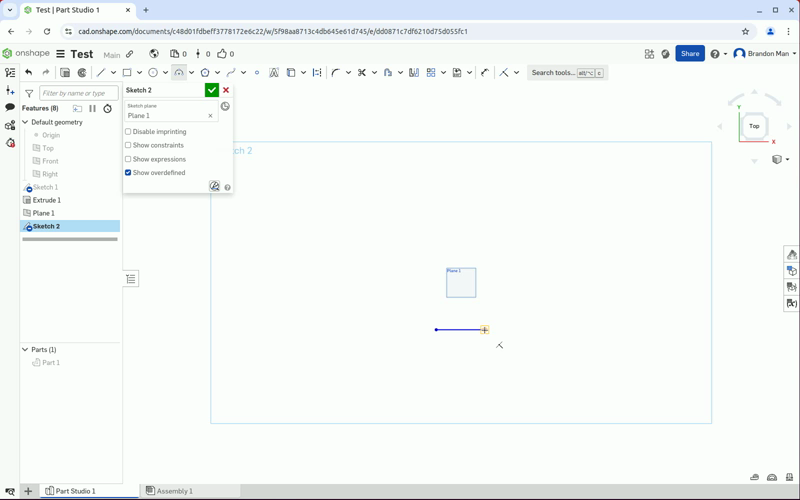
click(484, 329)
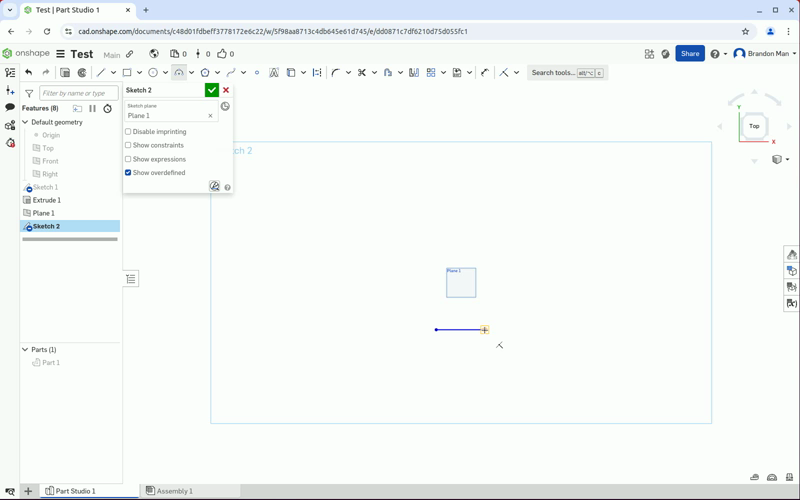
mouse_move(436, 329)
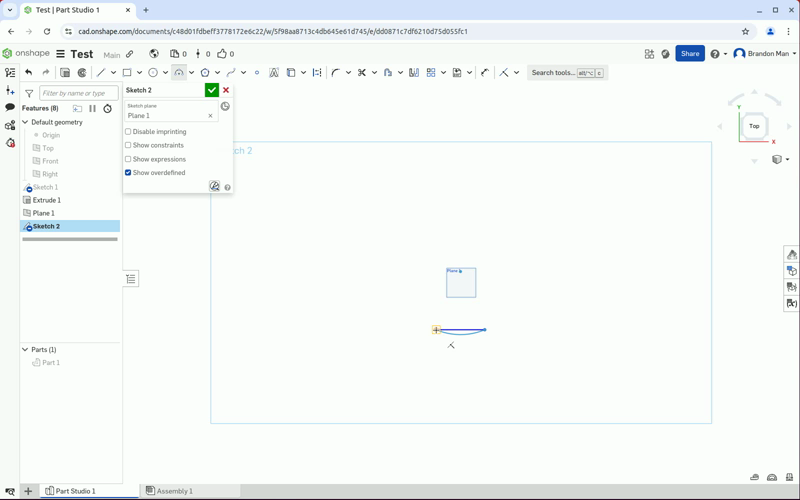
click(436, 329)
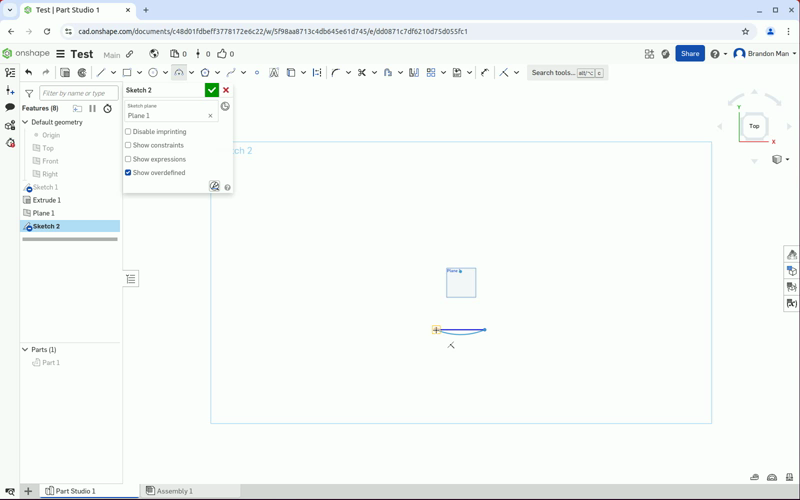
key_down(shift)
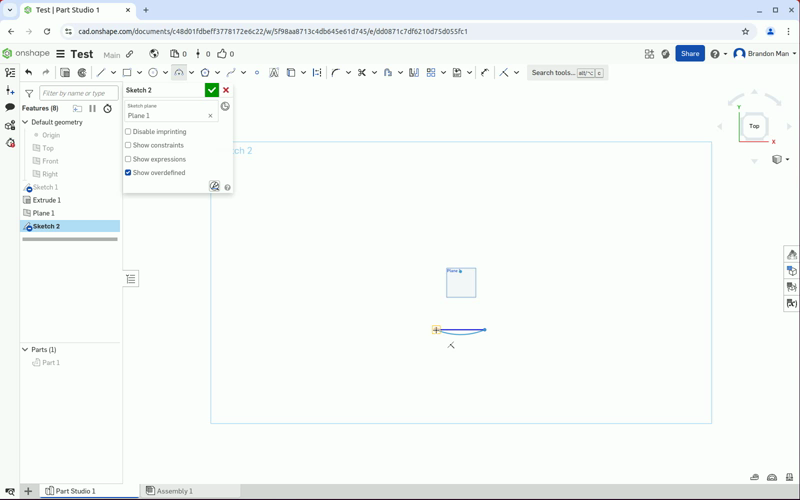
mouse_move(460, 305)
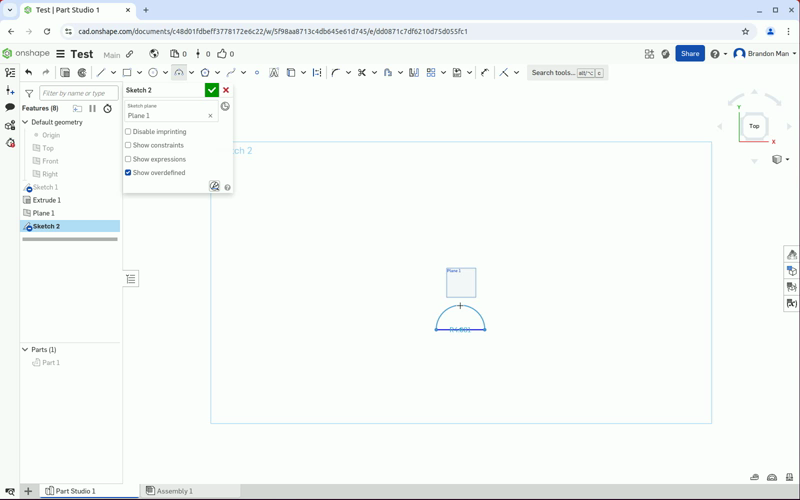
click(460, 305)
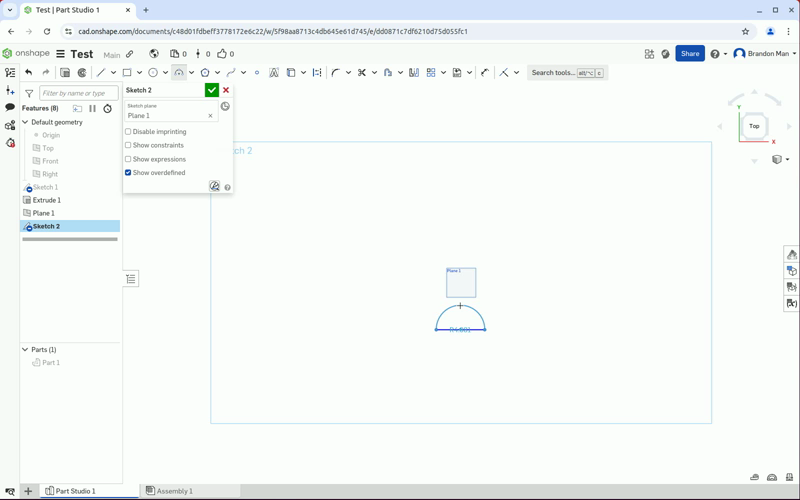
key_up(shift)
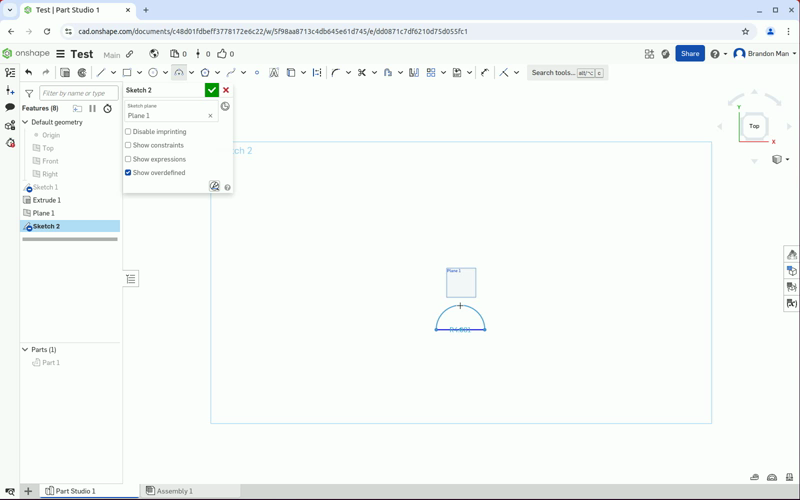
key(esc)
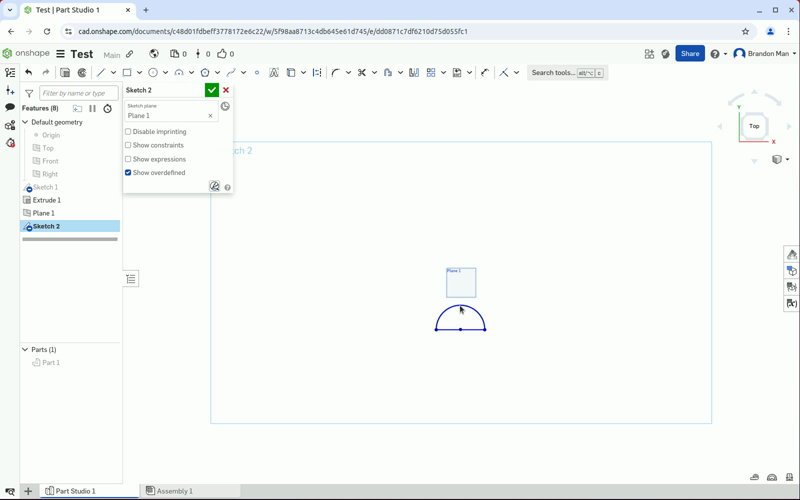
mouse_move(463, 307)
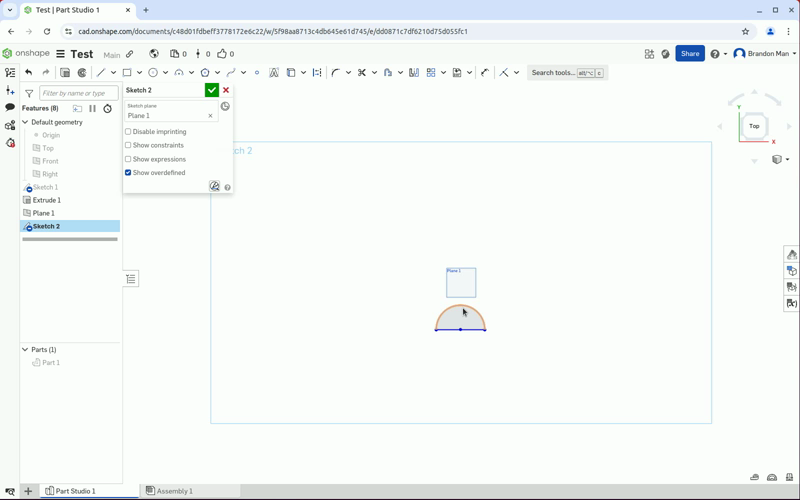
scroll(6)
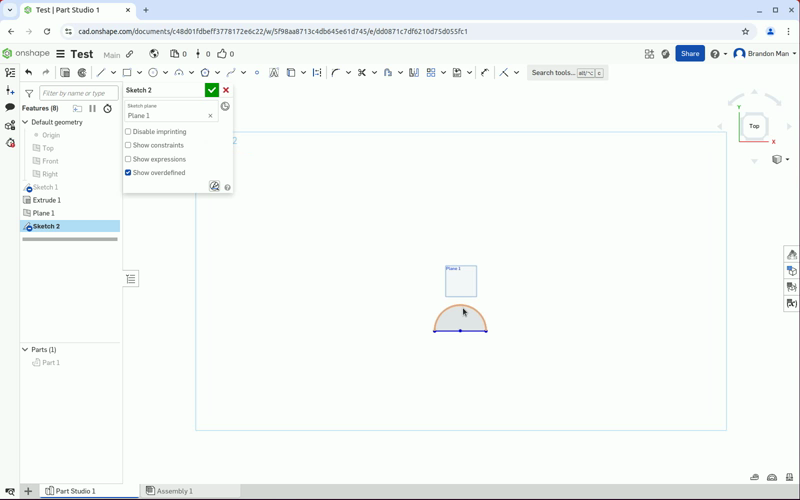
scroll(6)
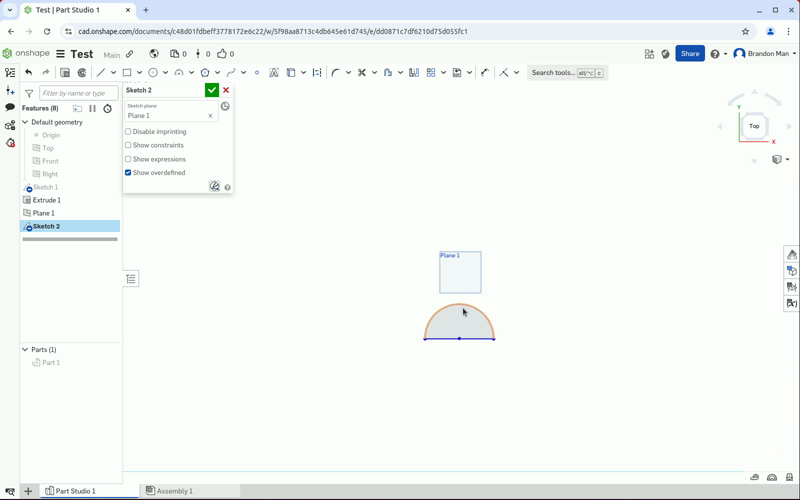
scroll(6)
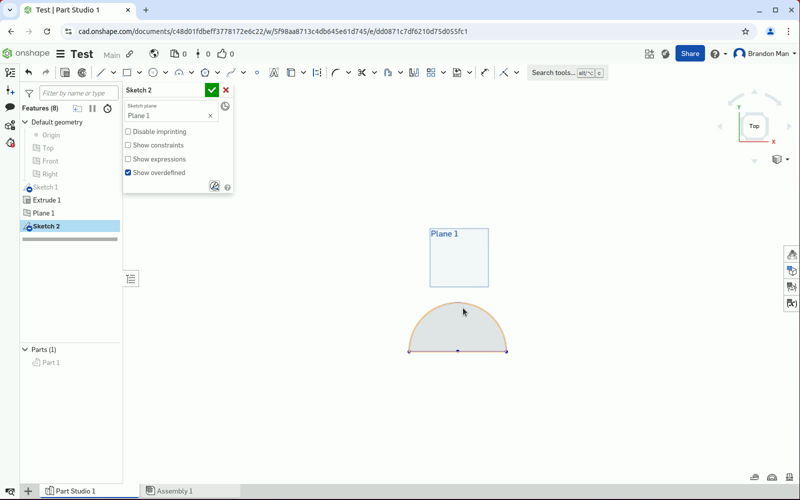
scroll(6)
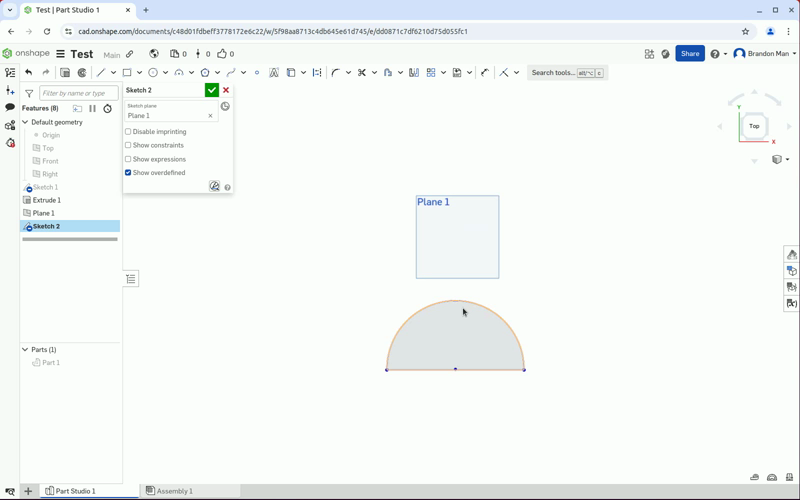
scroll(6)
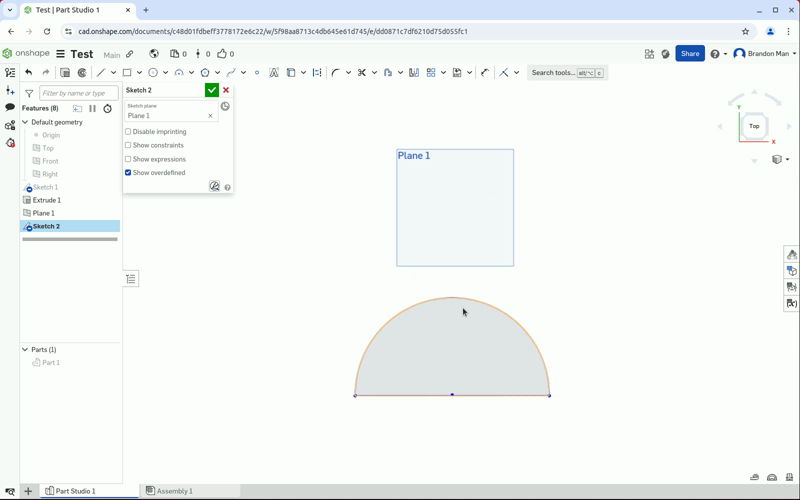
scroll(6)
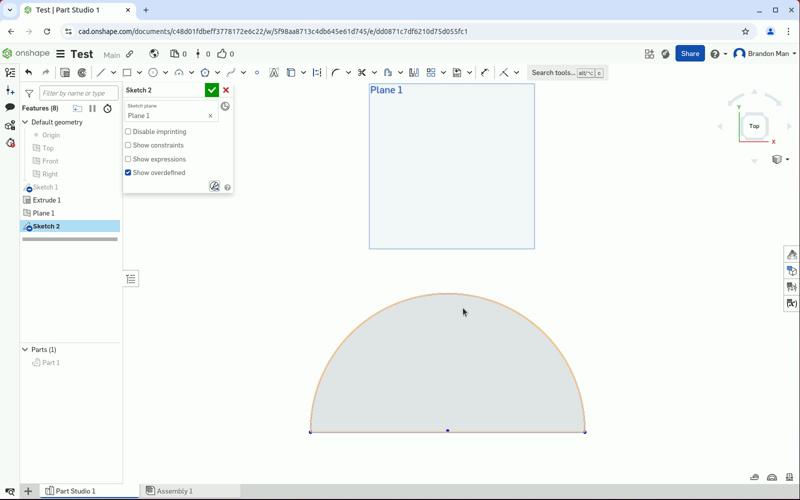
scroll(6)
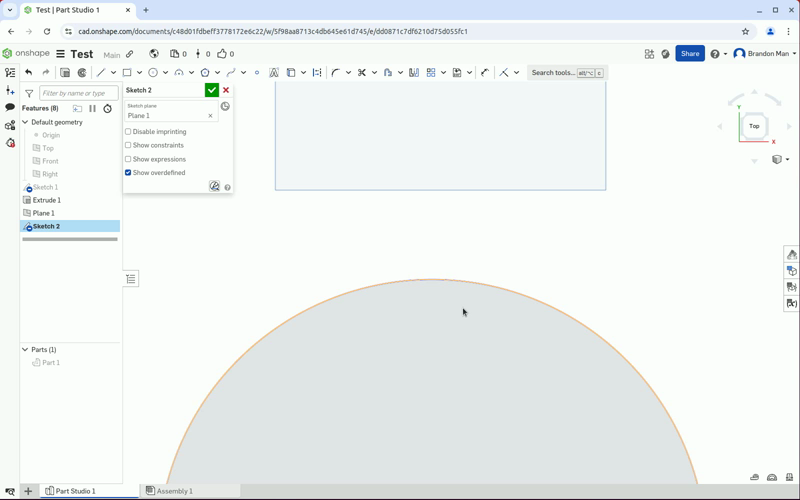
click(463, 307)
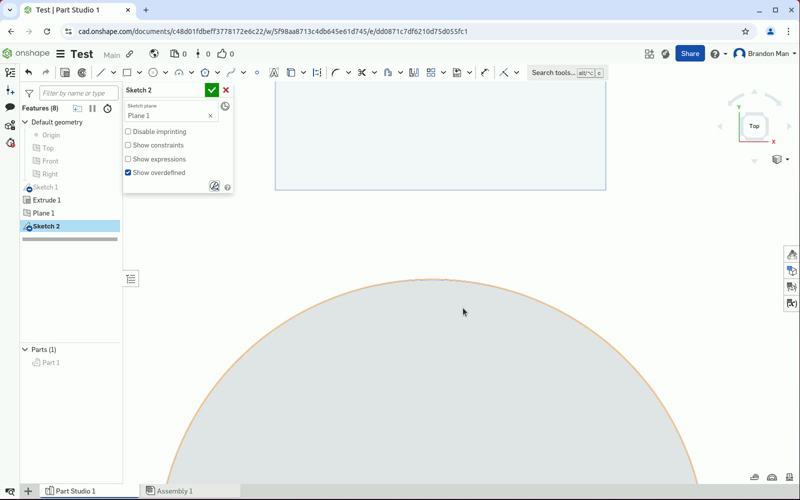
scroll(-6)
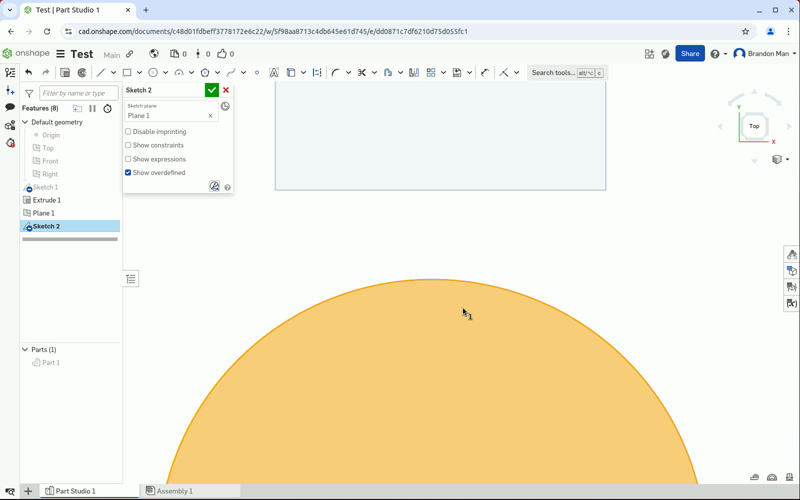
scroll(-6)
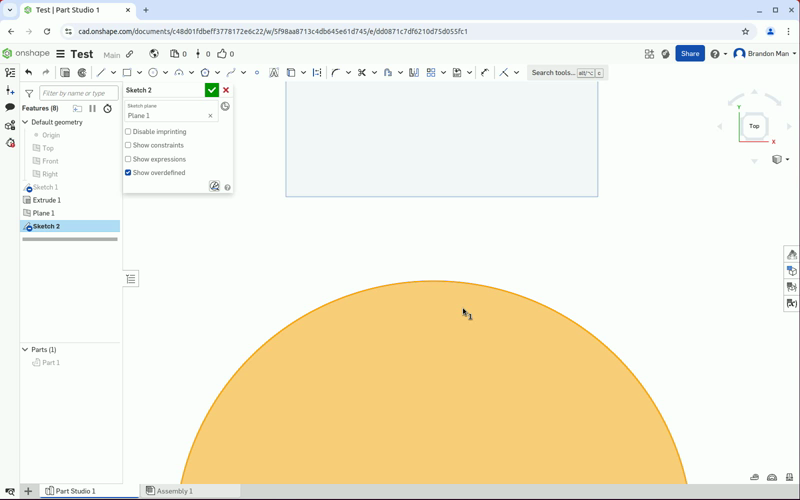
scroll(-6)
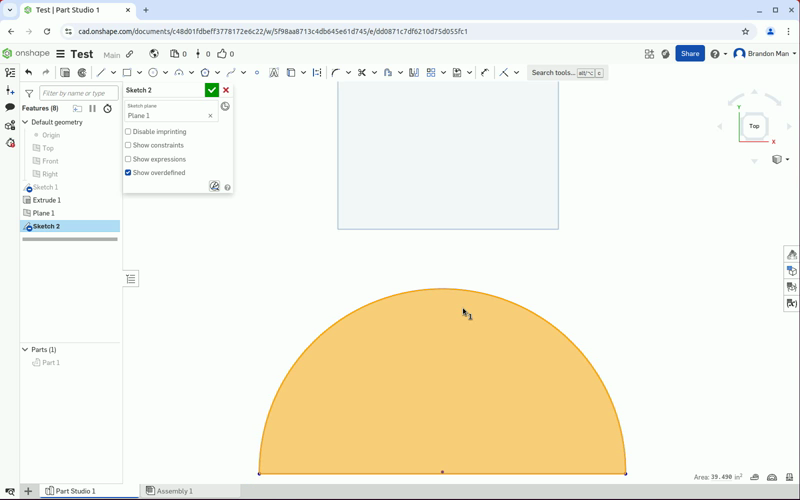
scroll(-6)
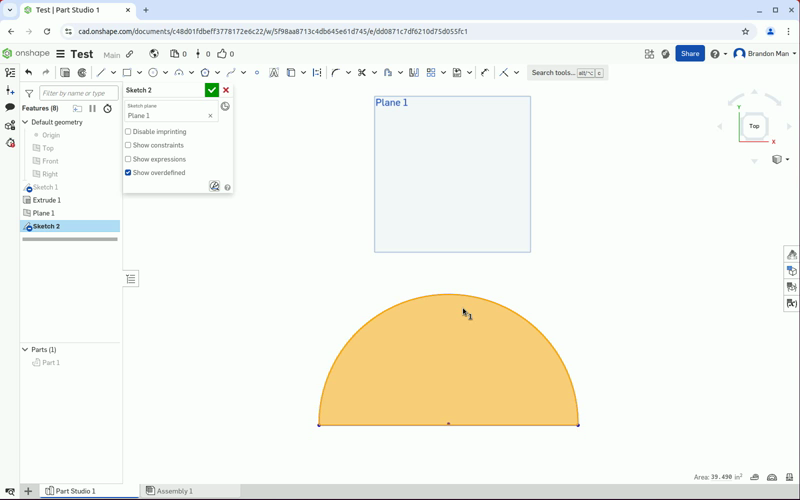
scroll(-6)
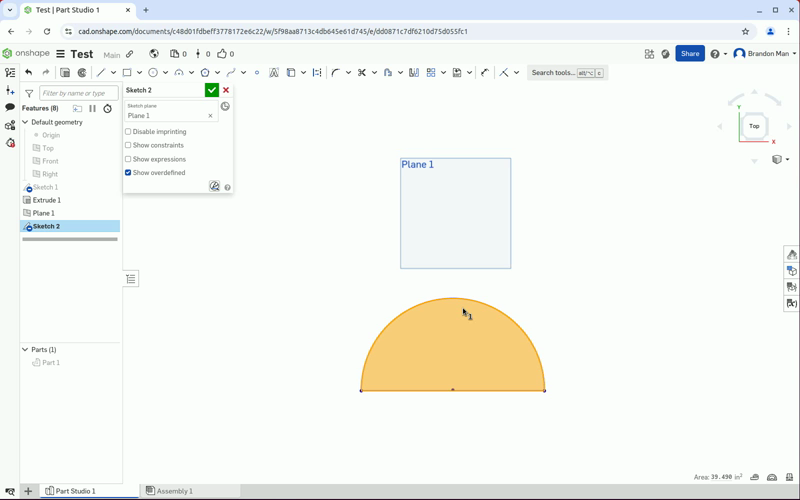
scroll(-6)
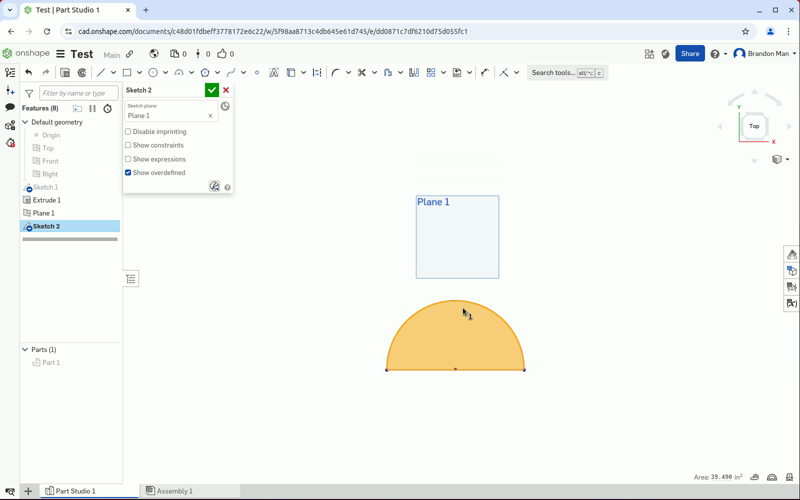
scroll(-6)
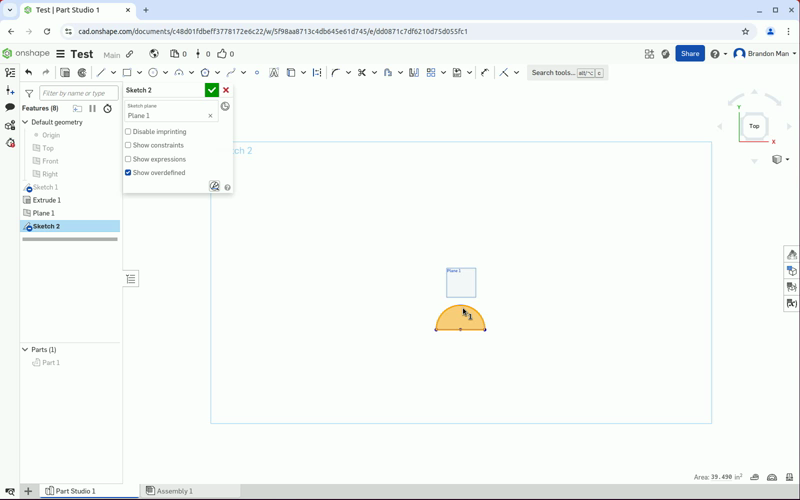
mouse_move(73, 352)
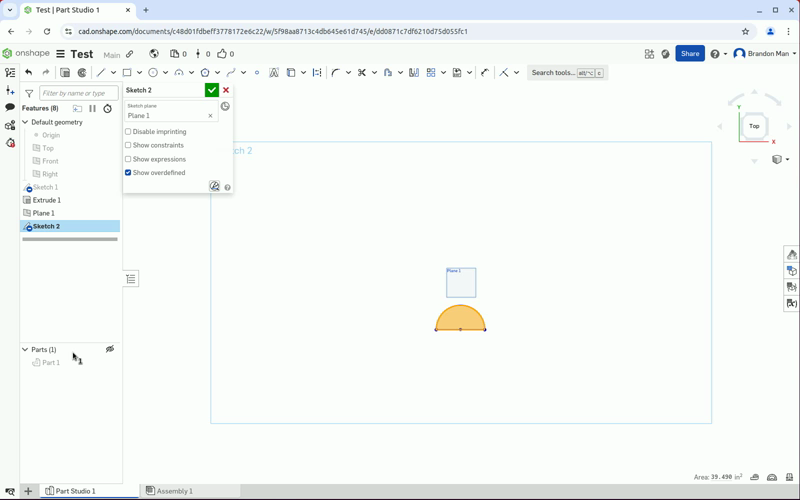
key(shift+y)
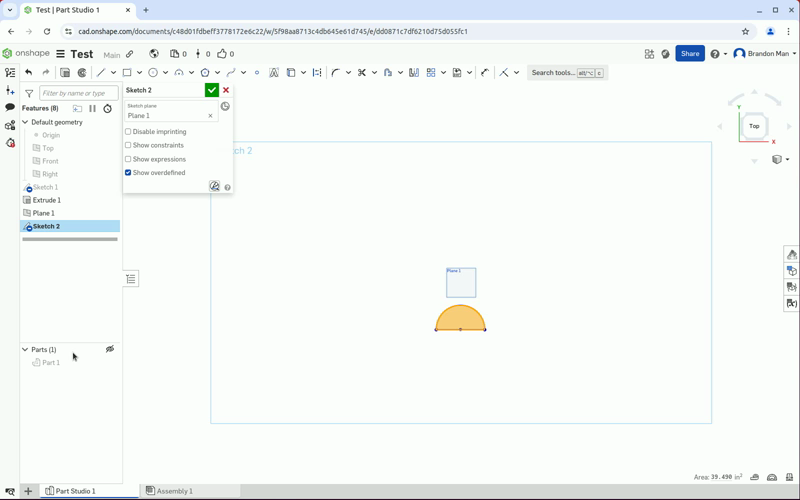
key(shift+e)
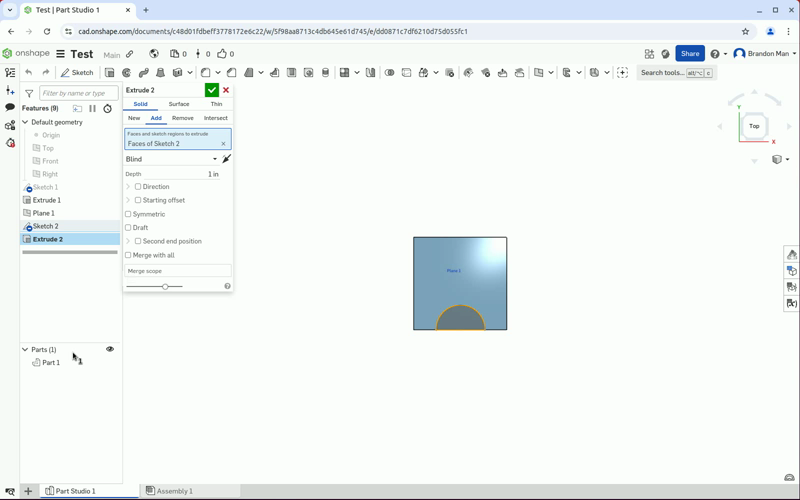
mouse_move(143, 106)
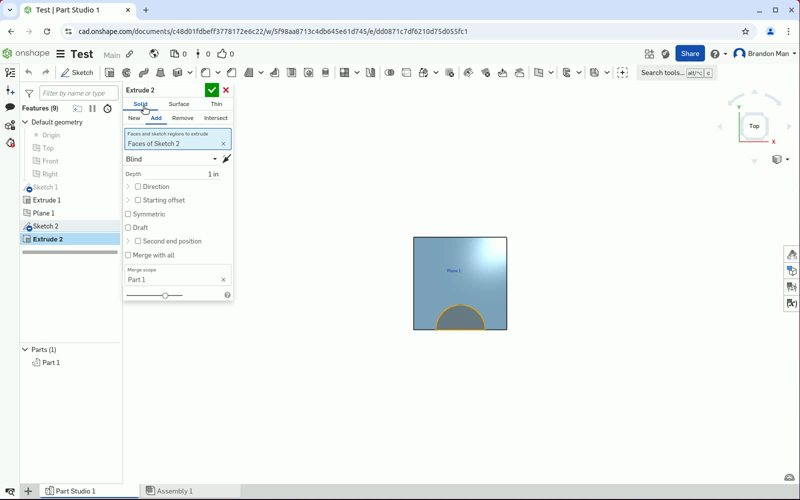
click(143, 106)
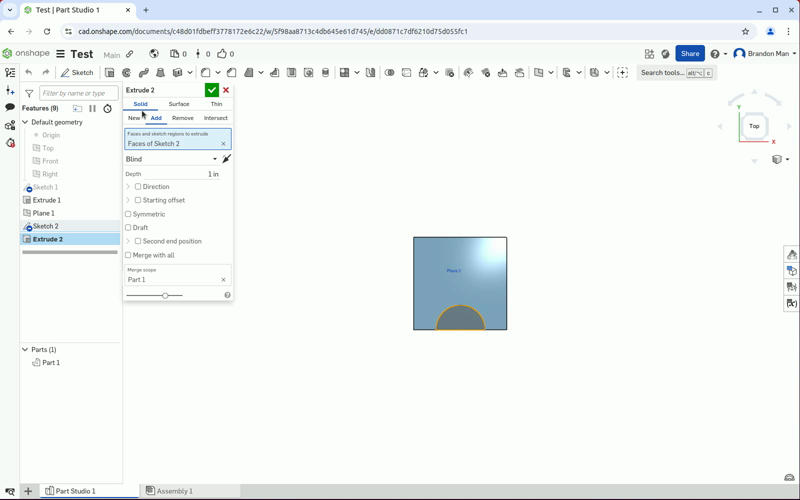
mouse_move(137, 120)
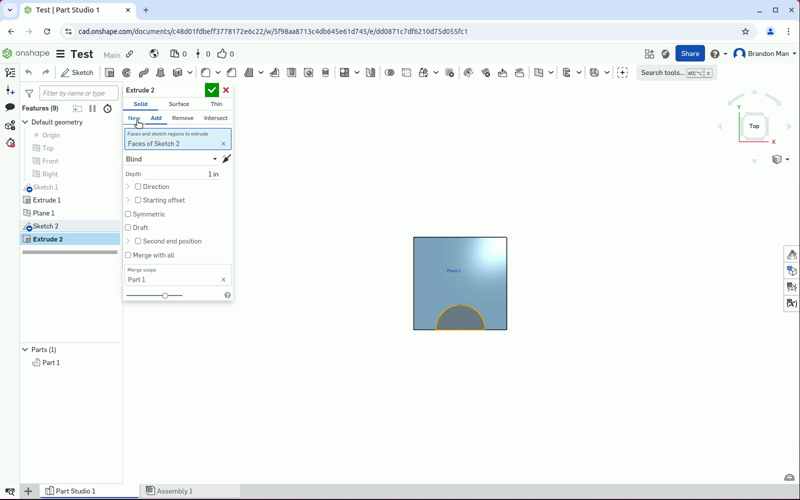
click(137, 120)
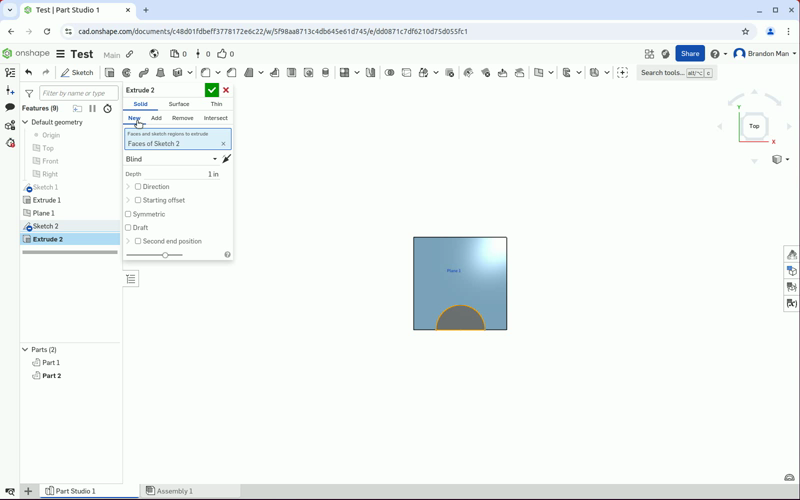
key(tab, 4)
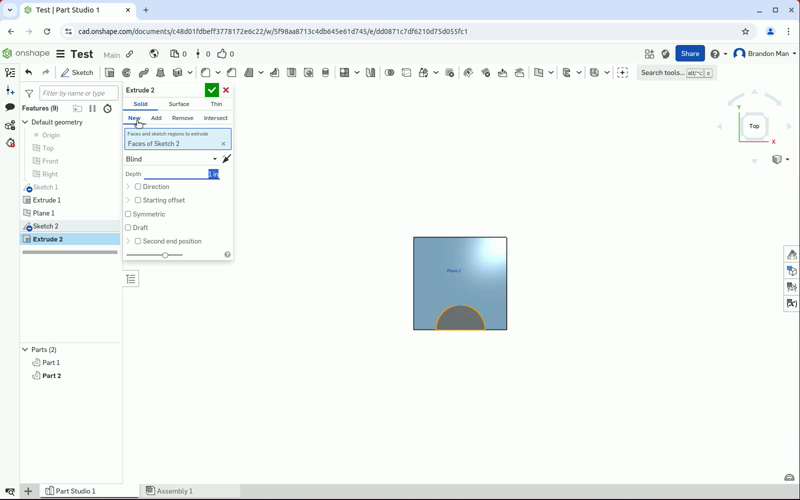
text(1.204)
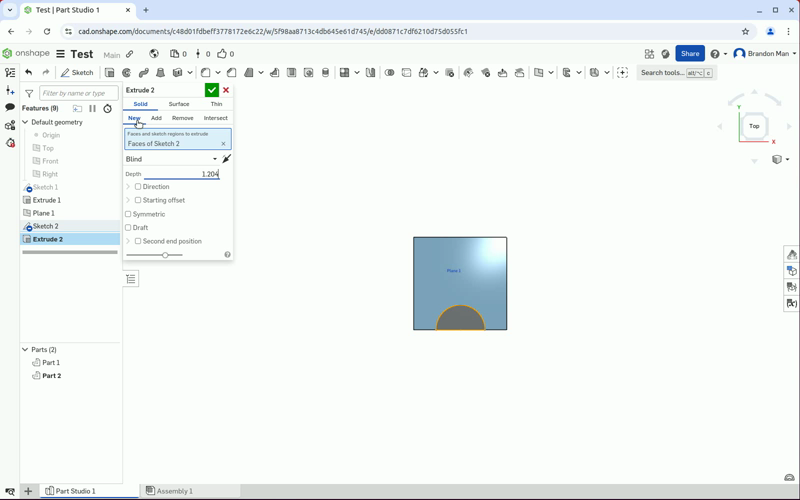
key(enter)
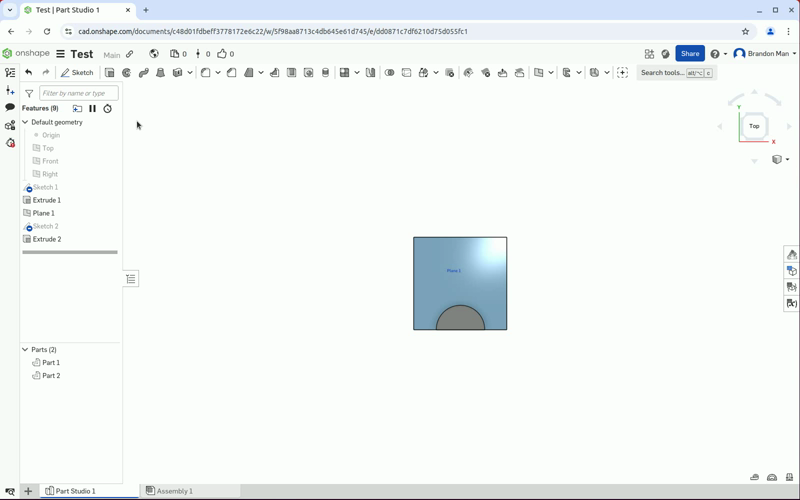
key(shift+h)
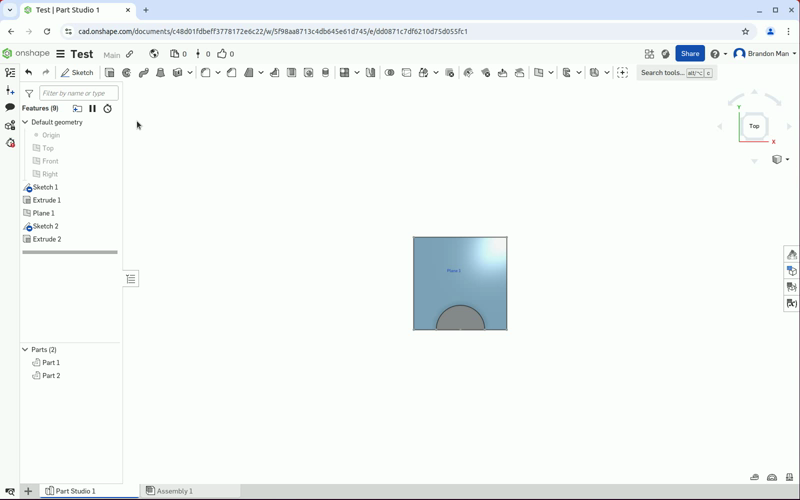
key(shift+h)
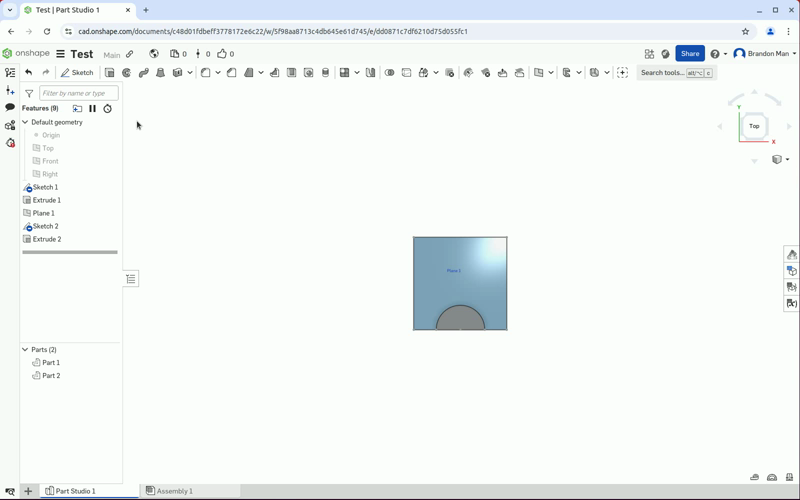
key(shift+7)
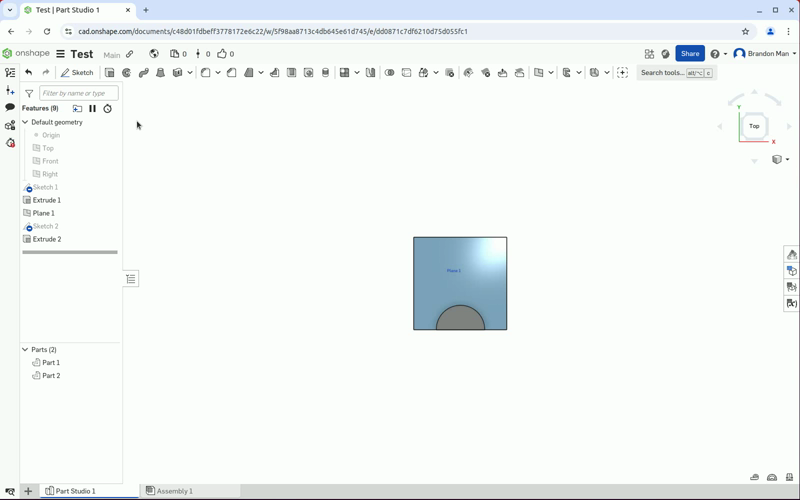
key(up, 3)
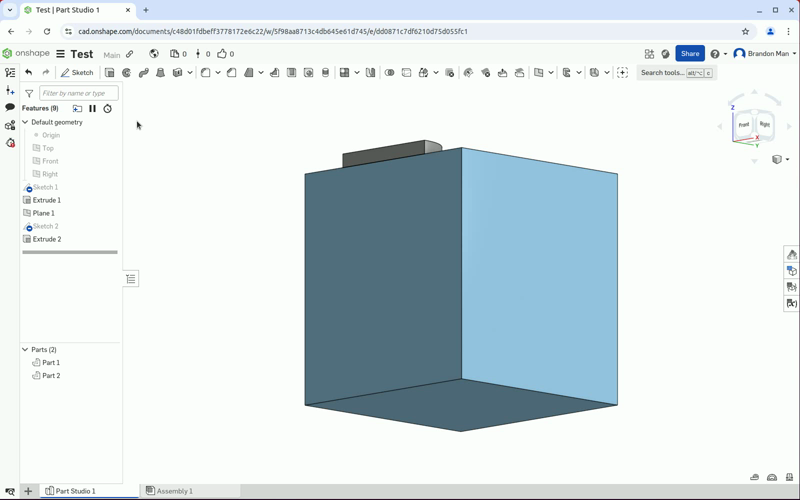
key(left, 3)
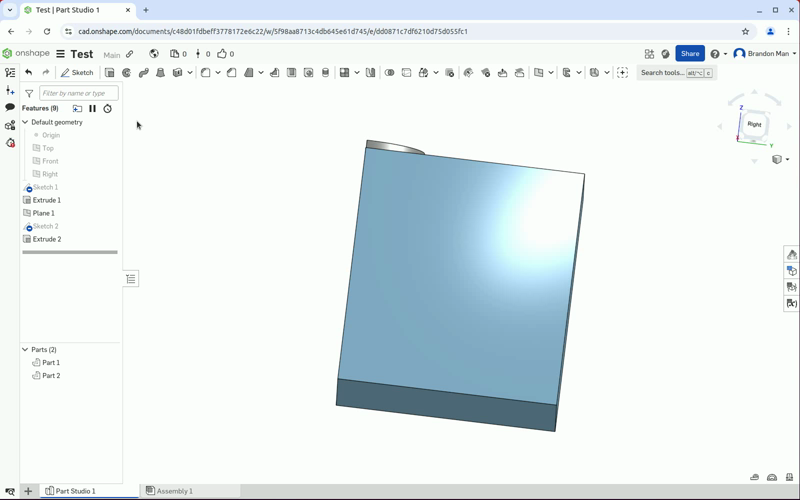
key(right, 3)
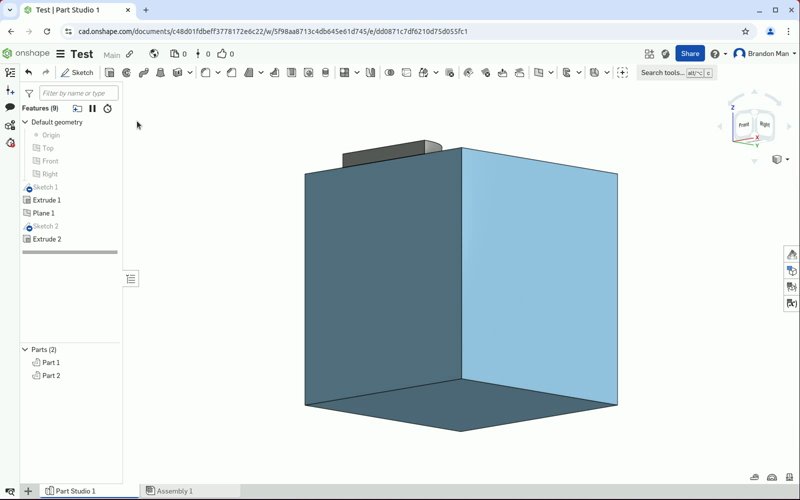
key(down, 3)
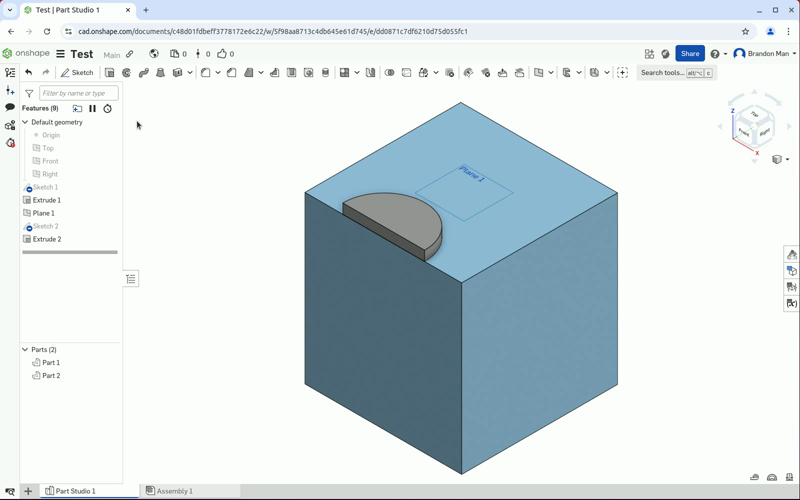
mouse_move(73, 189)
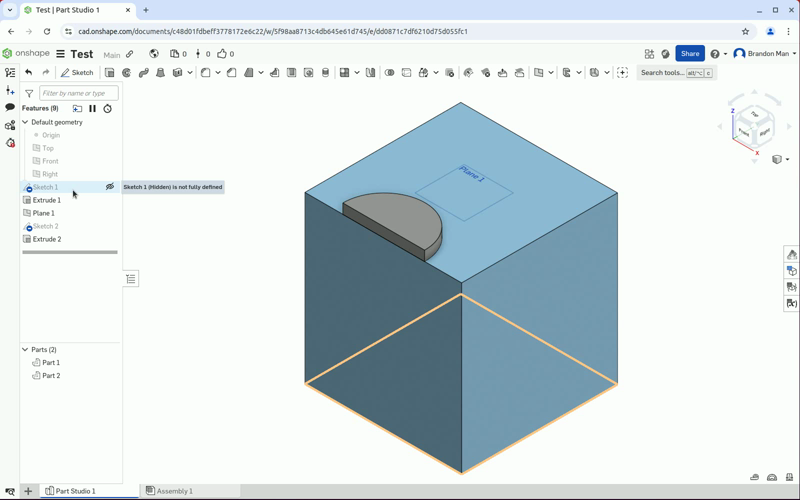
click(73, 189)